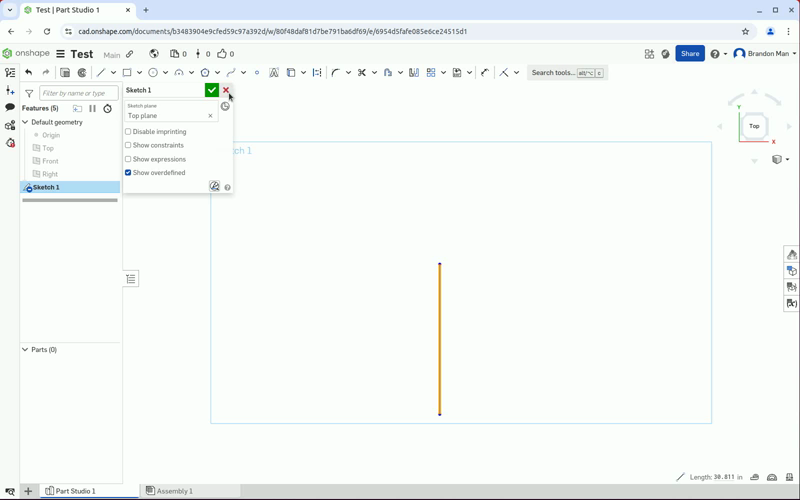
key(shift+h)
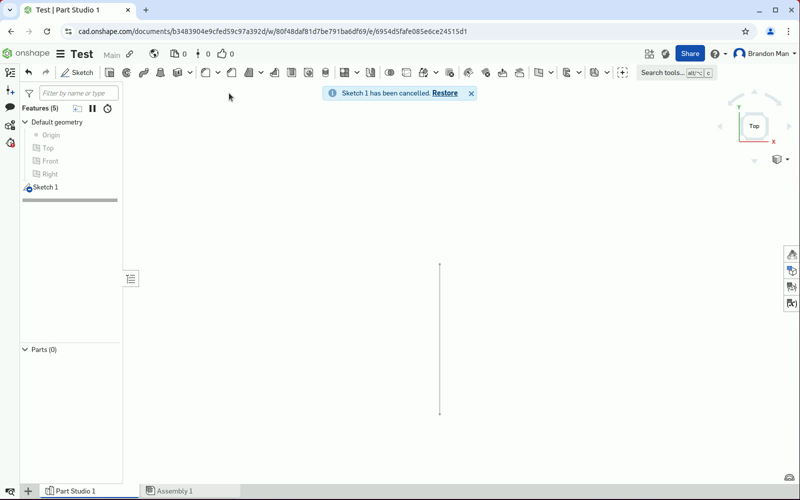
key(shift+s)
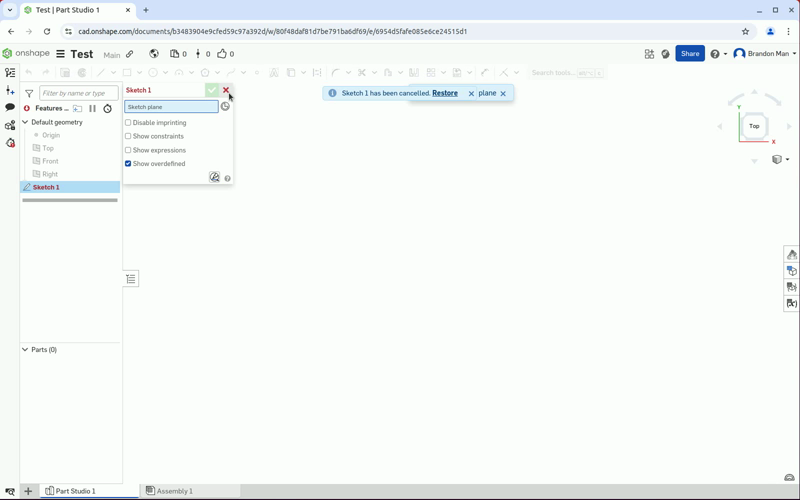
mouse_move(73, 150)
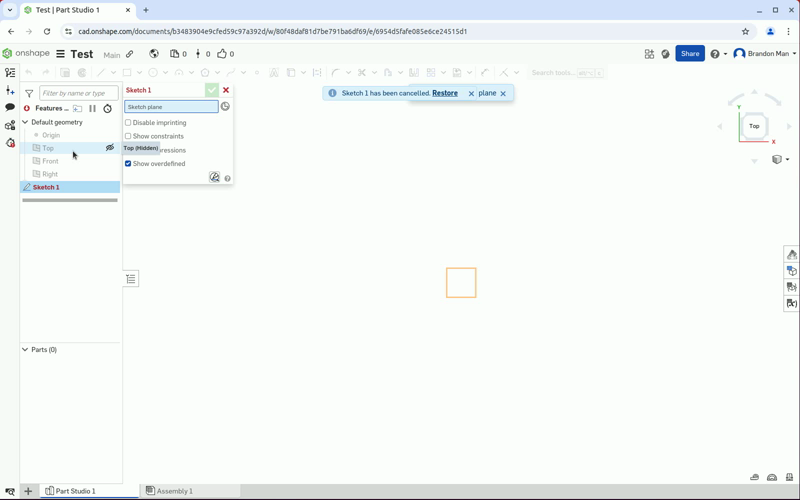
click(73, 150)
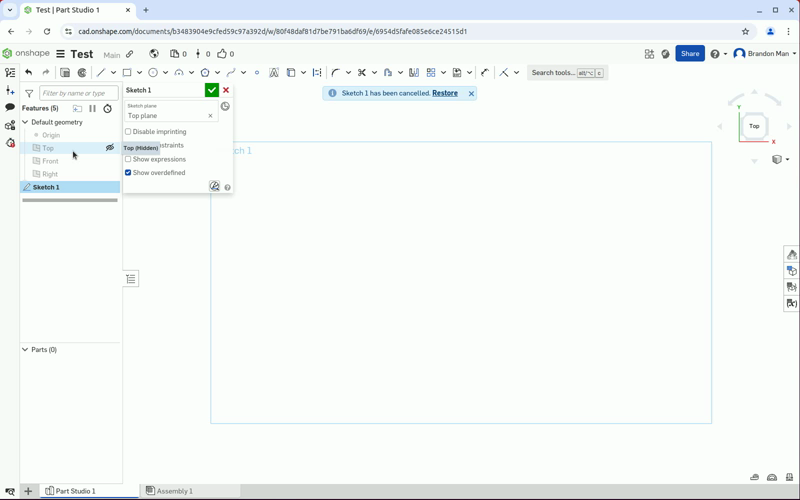
mouse_move(73, 352)
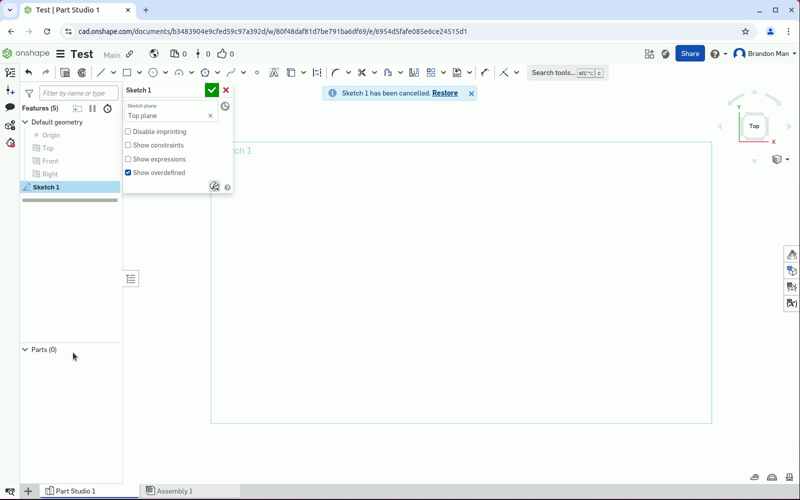
key(y)
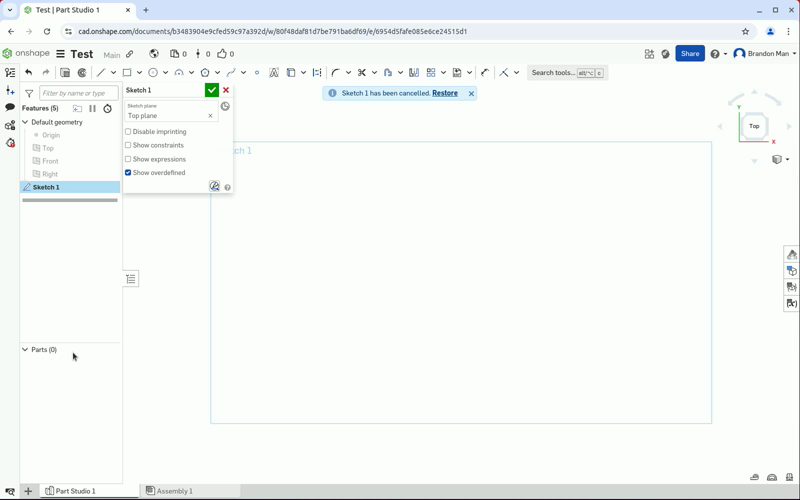
key(l)
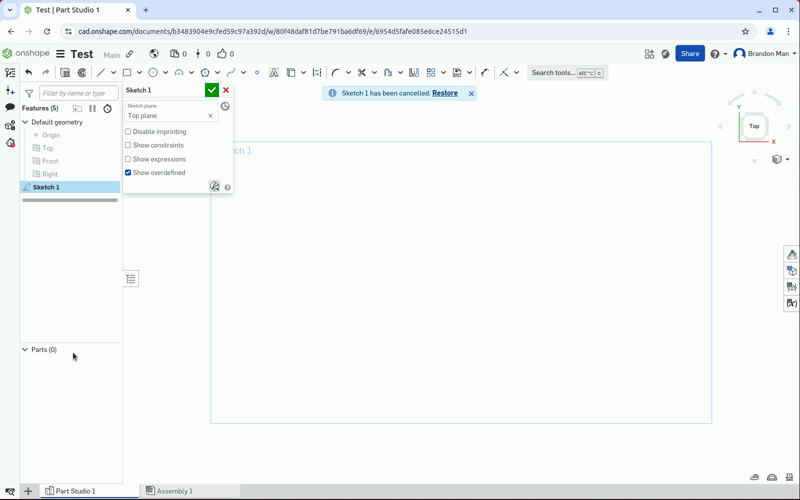
key_down(shift)
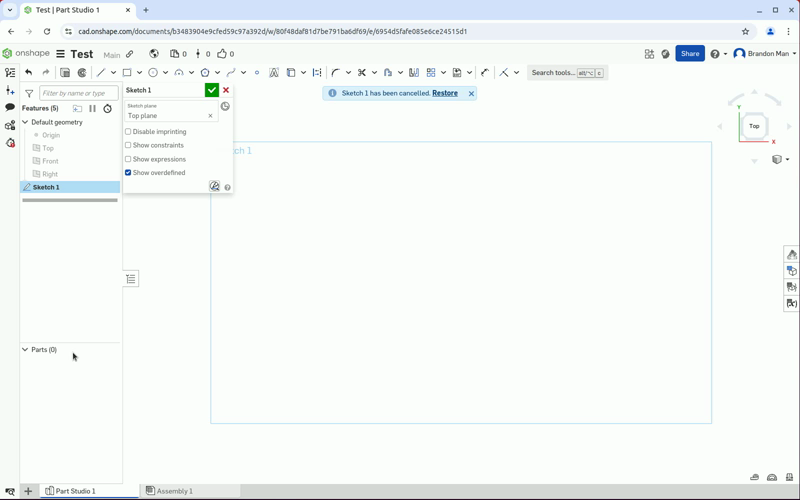
mouse_move(389, 266)
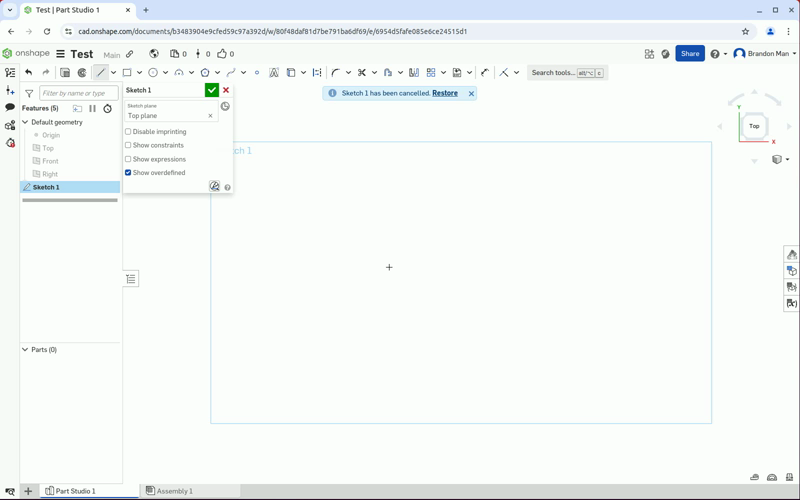
click(389, 266)
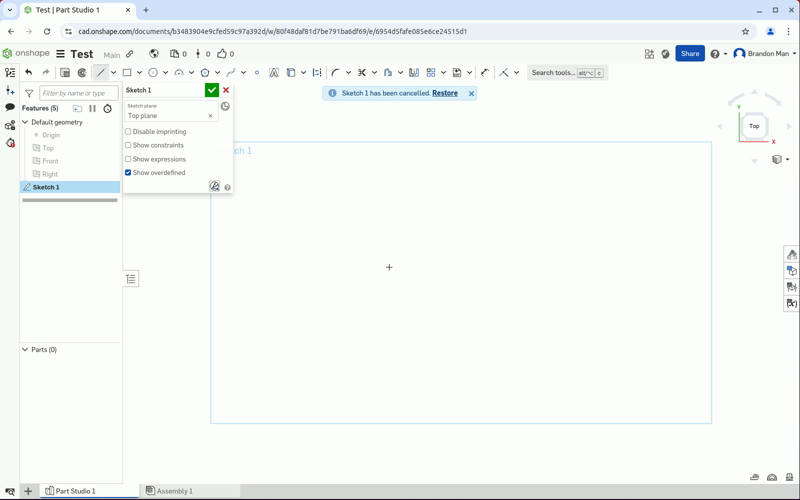
key_up(shift)
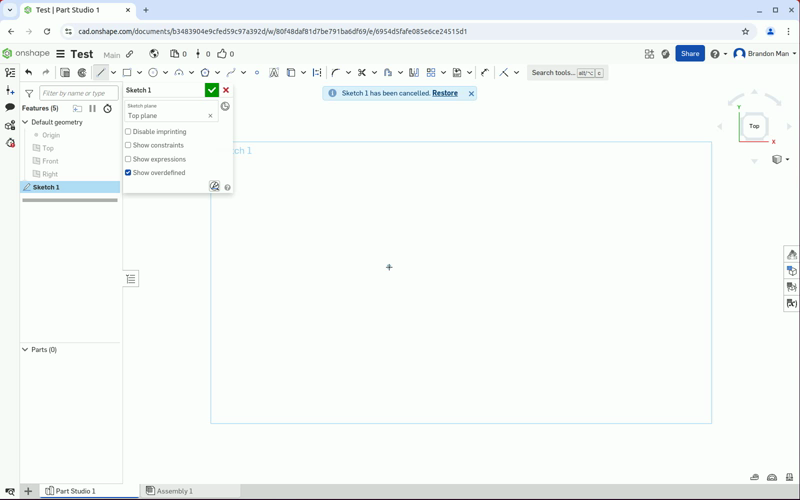
key_down(shift)
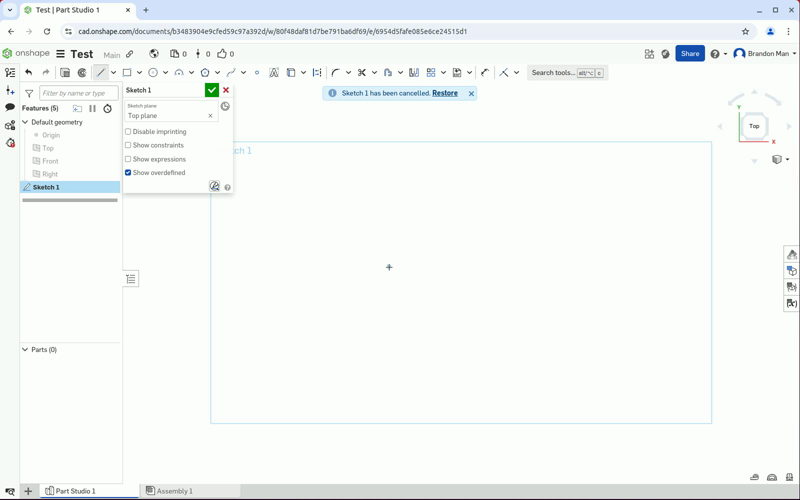
mouse_move(531, 266)
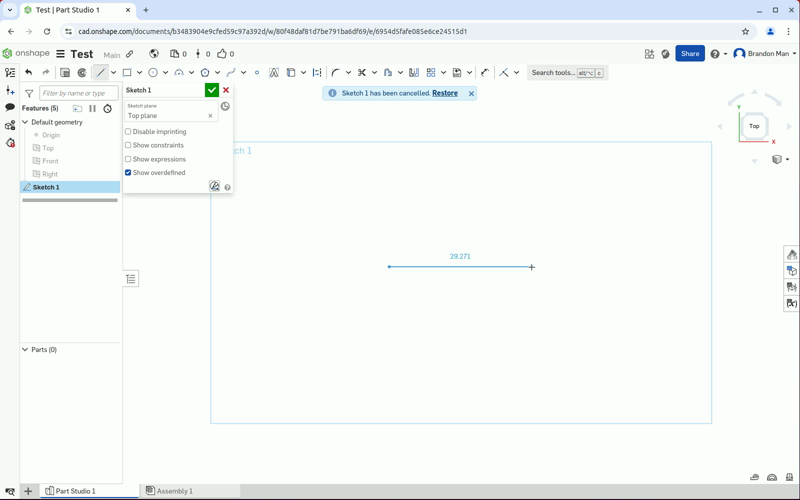
click(531, 266)
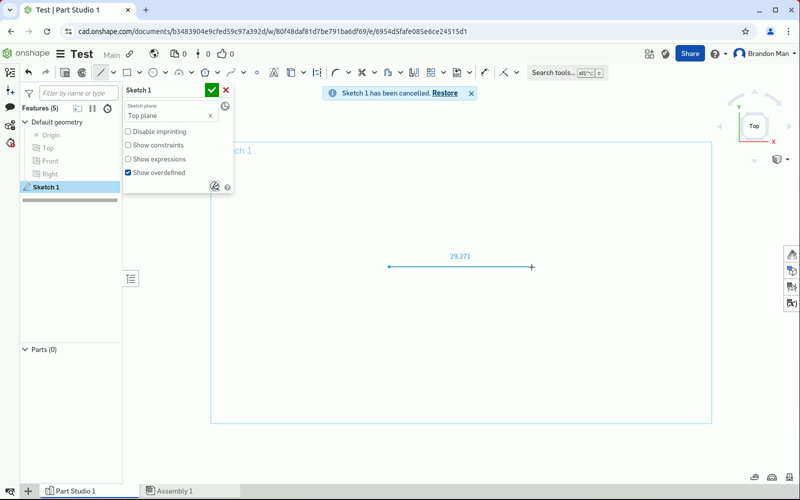
key_up(shift)
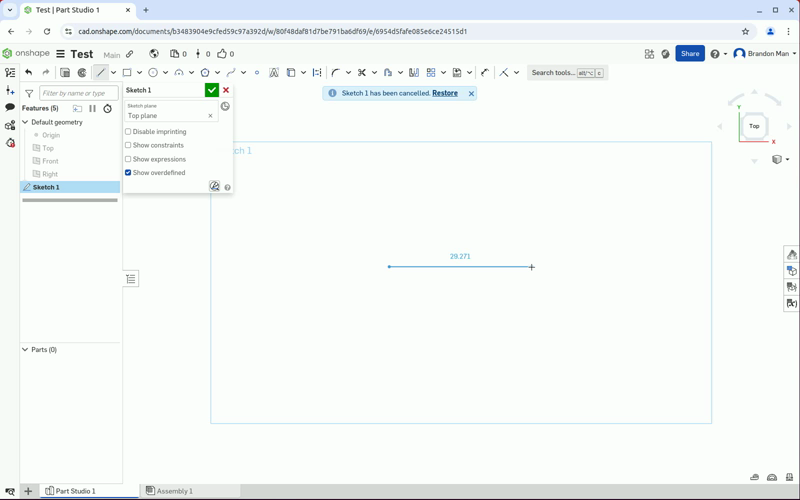
key_down(shift)
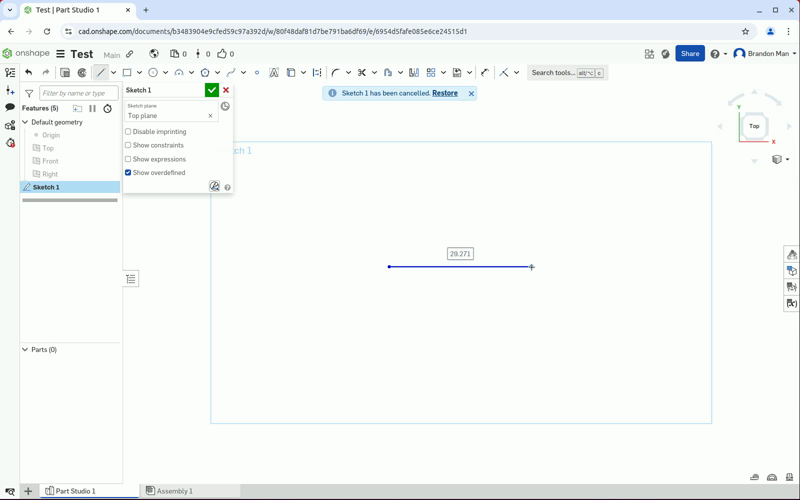
mouse_move(461, 171)
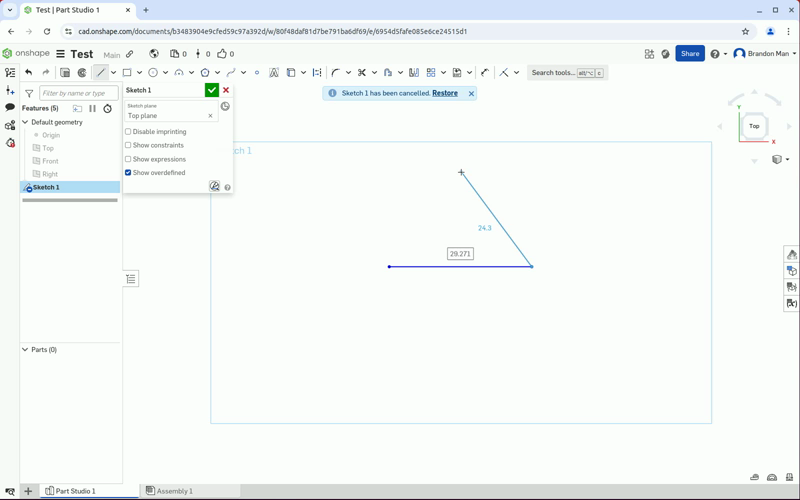
click(461, 171)
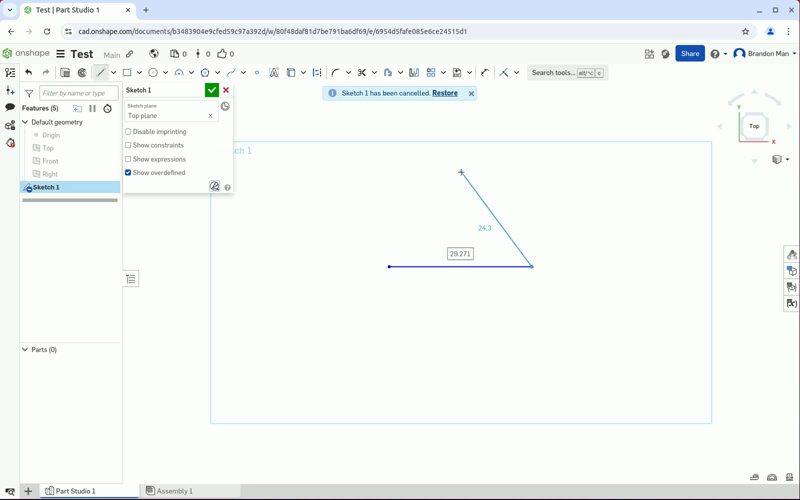
key_up(shift)
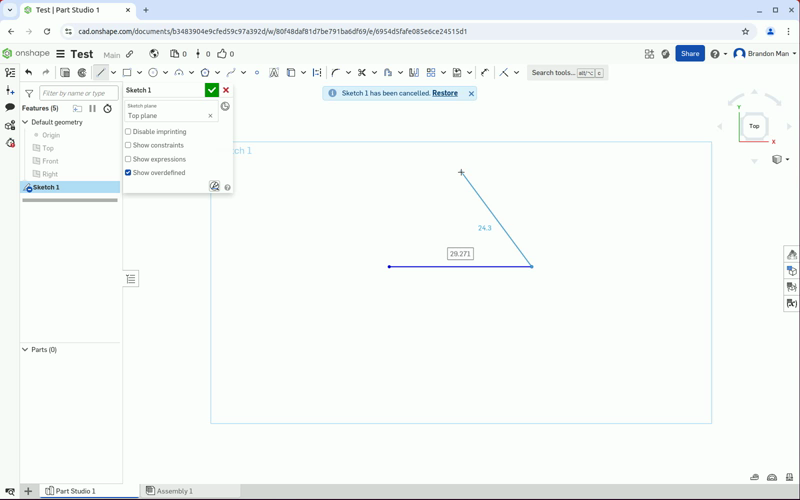
key_down(shift)
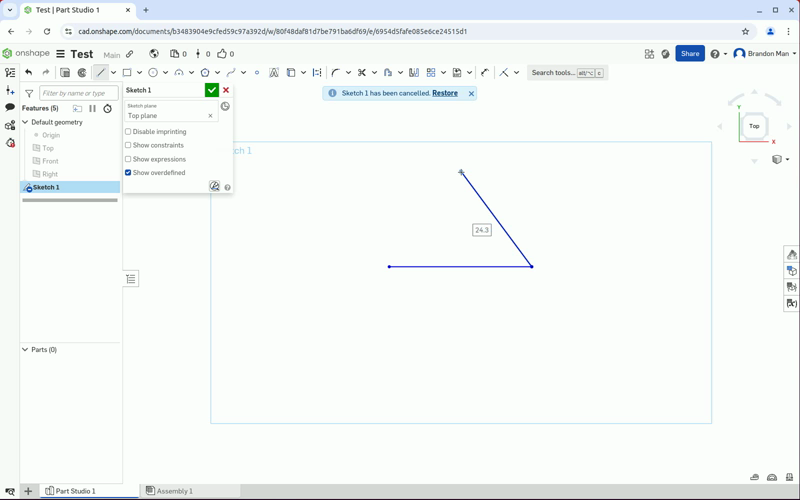
mouse_move(389, 266)
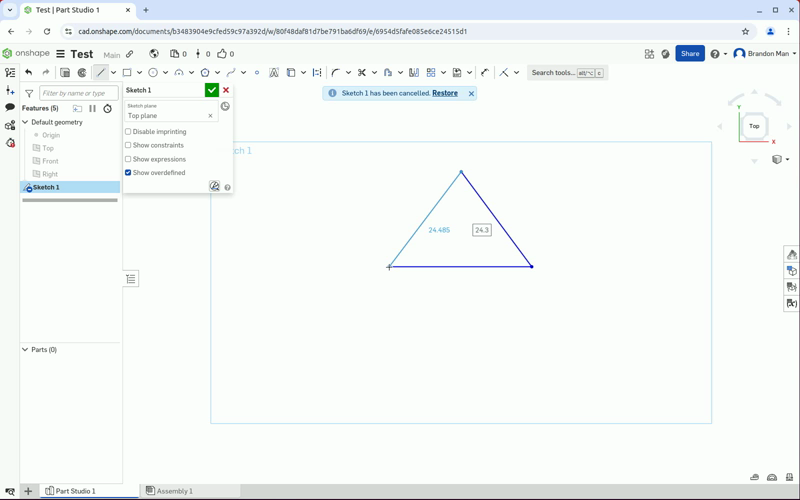
key_up(shift)
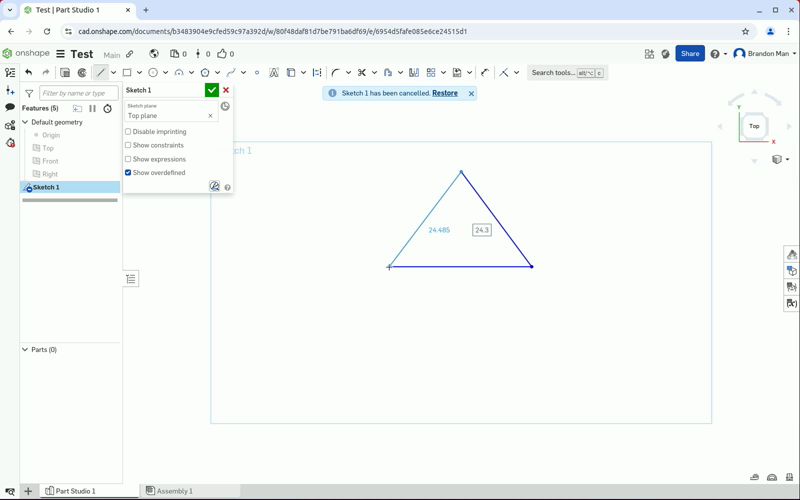
click(389, 266)
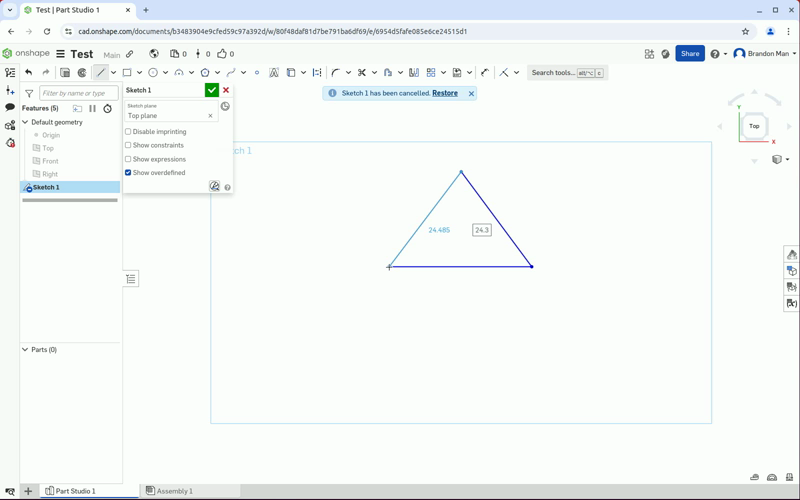
key(esc)
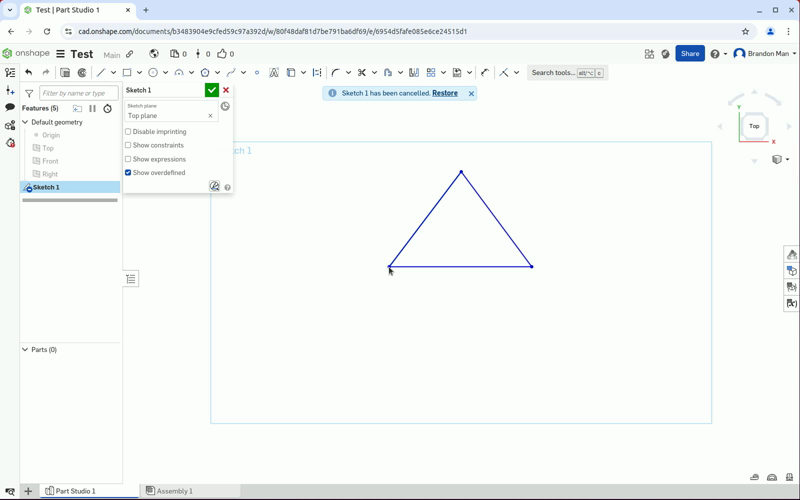
mouse_move(486, 230)
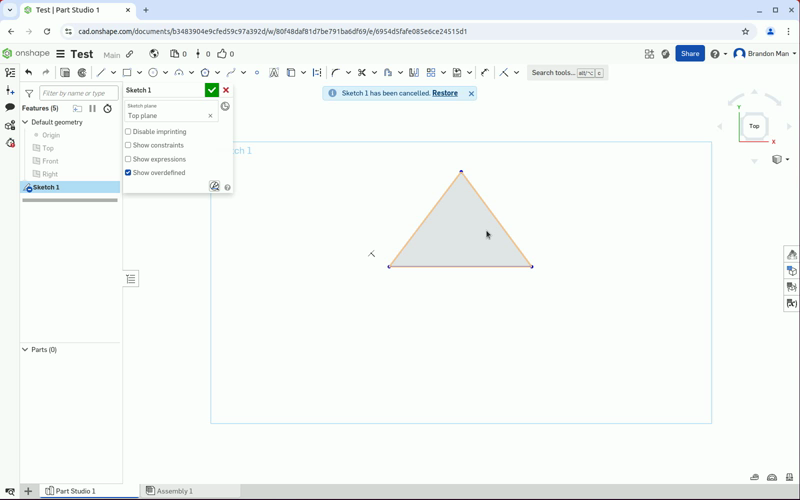
click(486, 230)
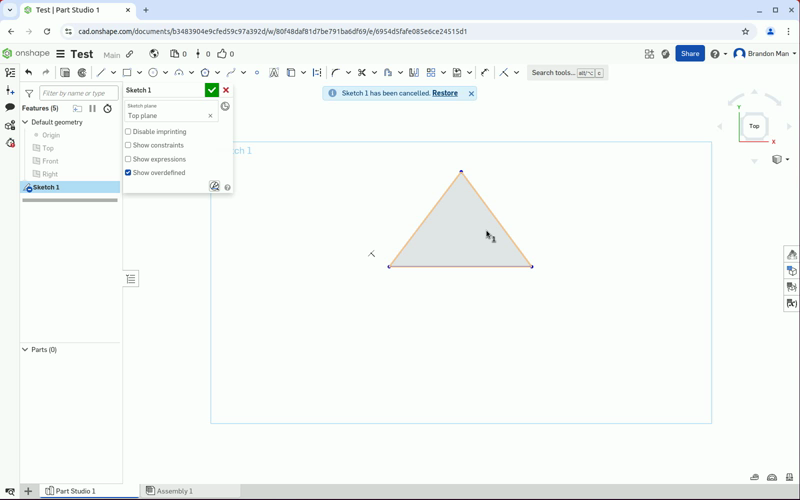
mouse_move(73, 352)
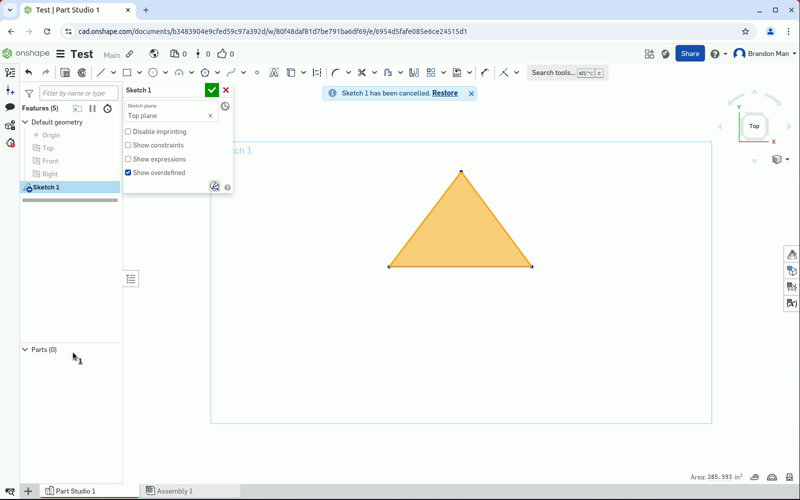
key(shift+y)
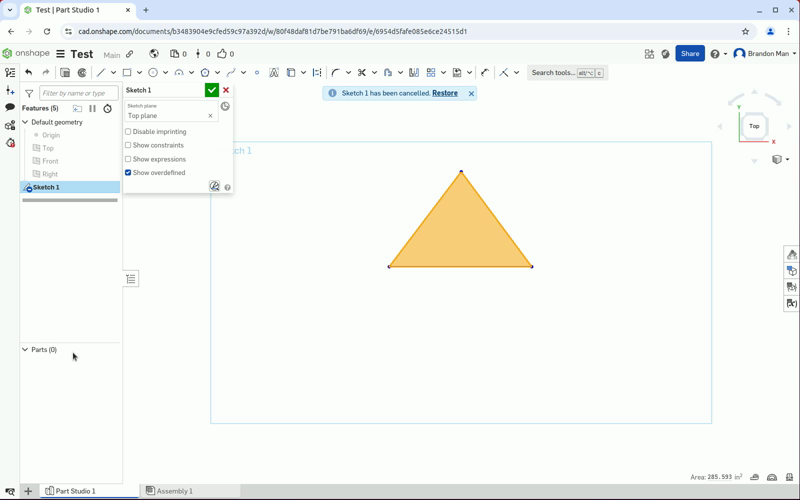
key(shift+e)
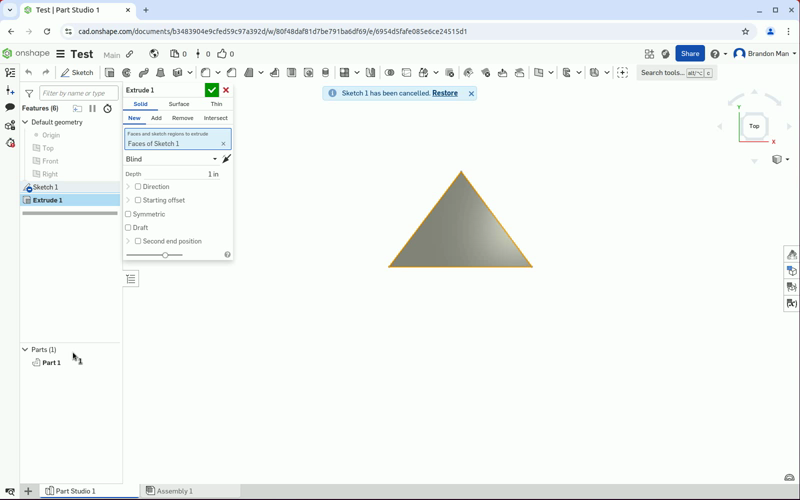
mouse_move(143, 106)
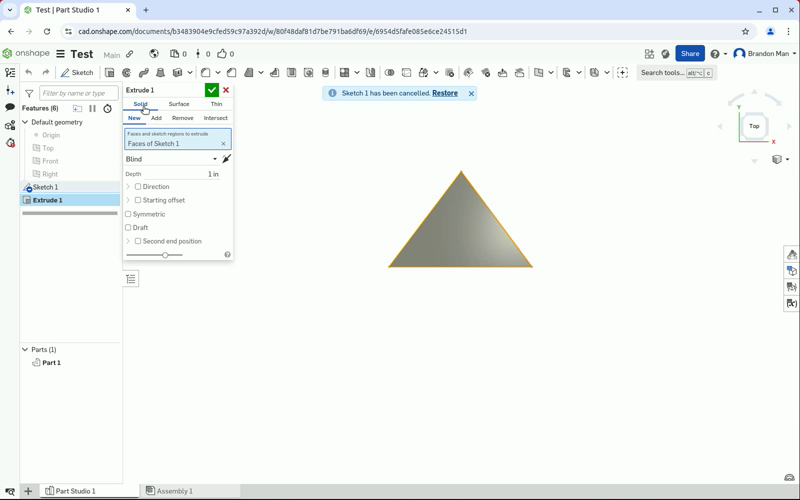
click(143, 106)
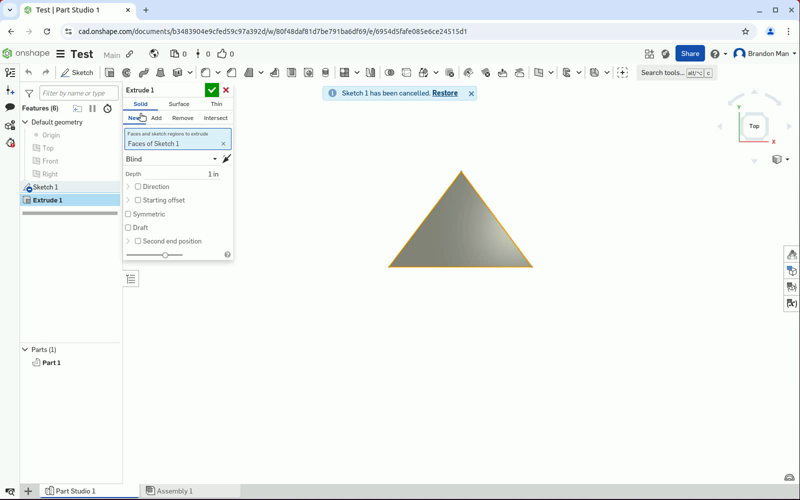
mouse_move(137, 120)
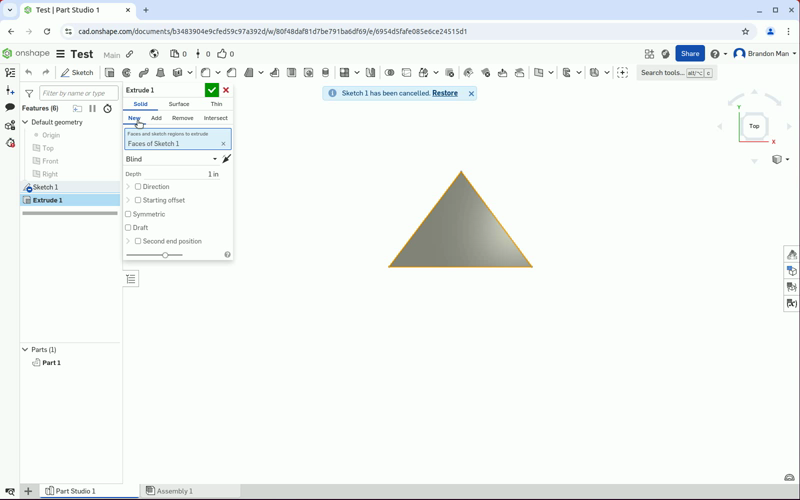
click(137, 120)
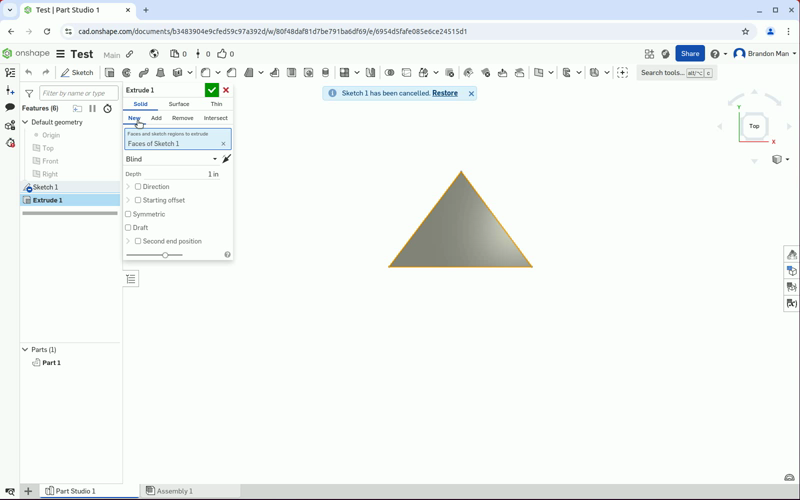
key(tab, 4)
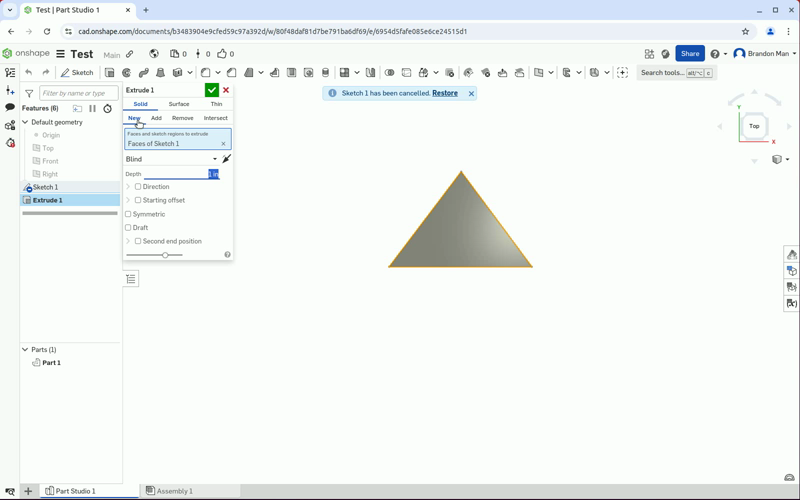
text(12.517)
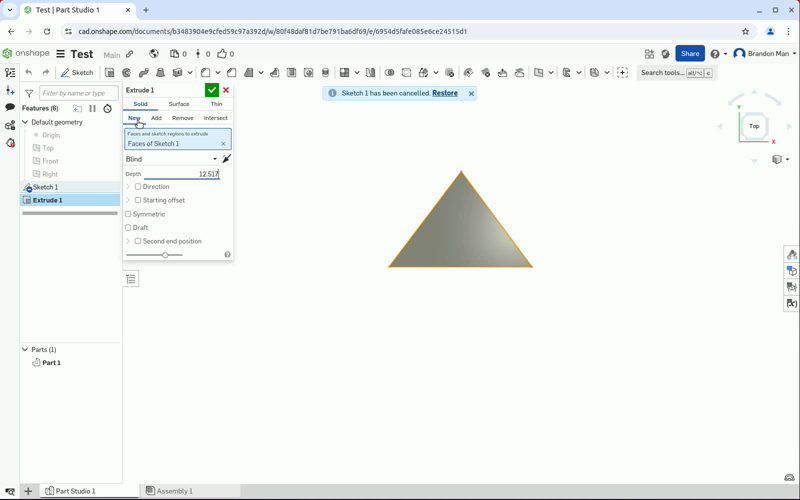
key(enter)
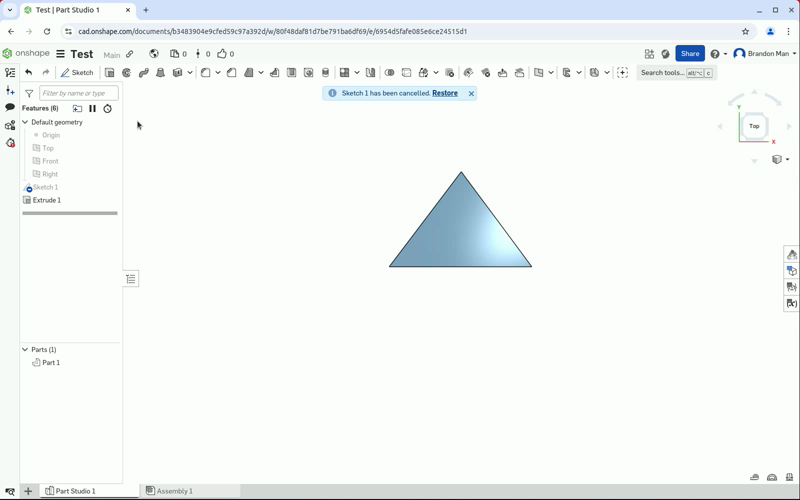
key(shift+h)
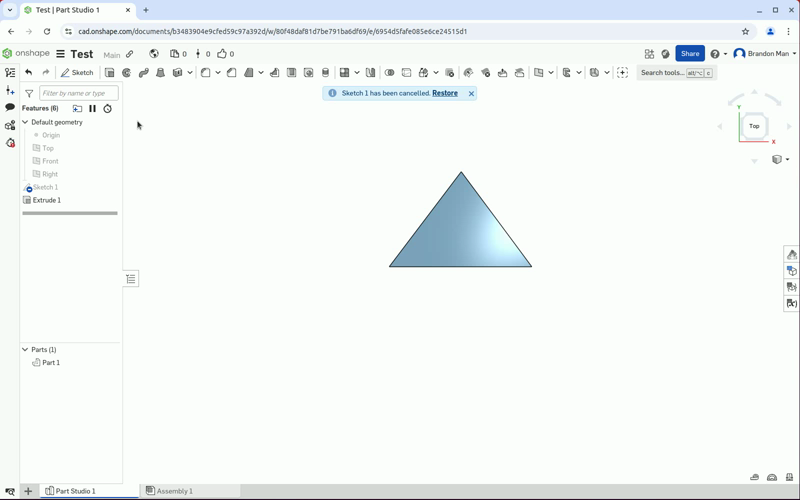
key(shift+h)
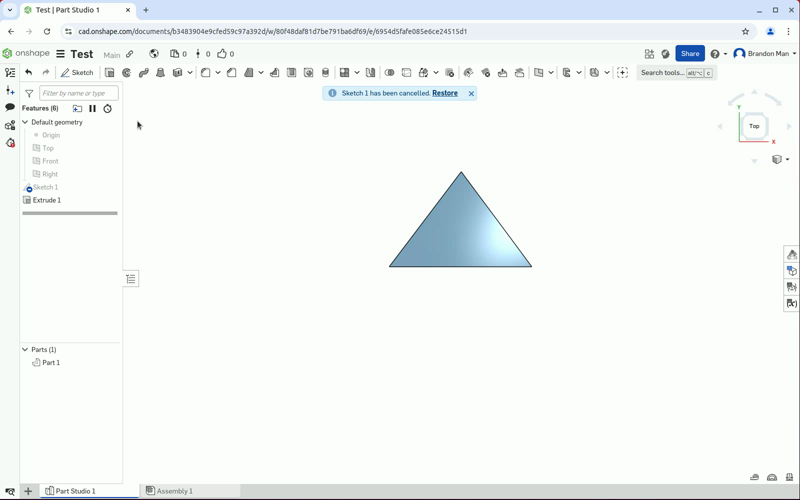
mouse_move(73, 189)
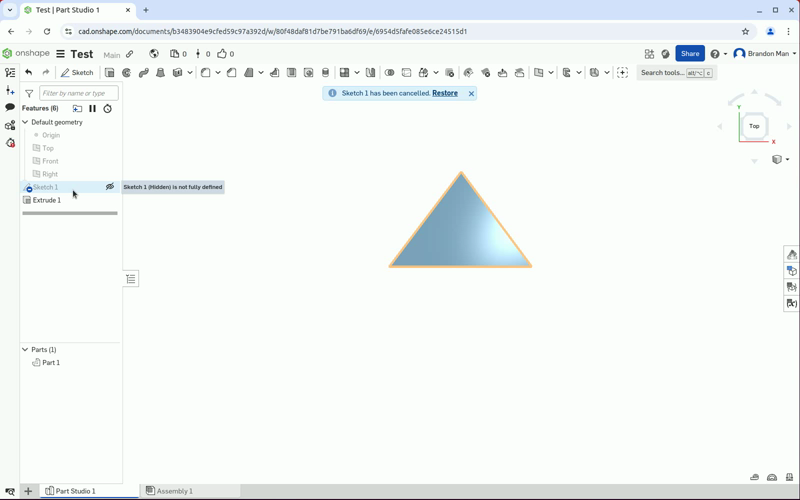
click(73, 189)
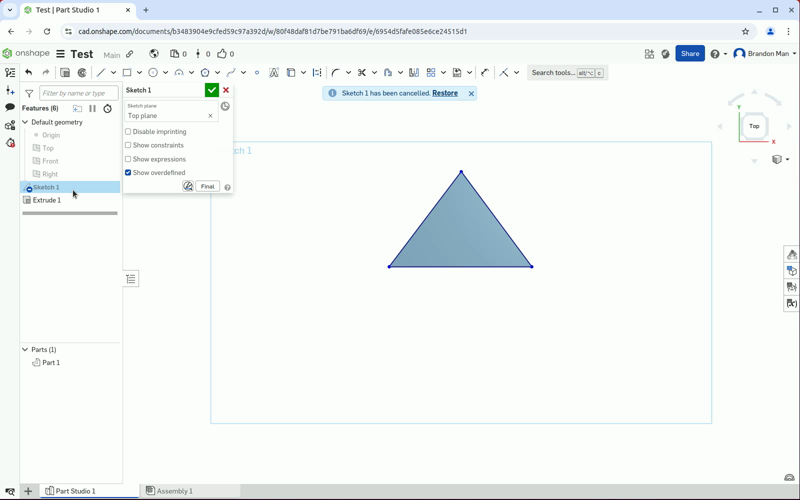
mouse_move(229, 92)
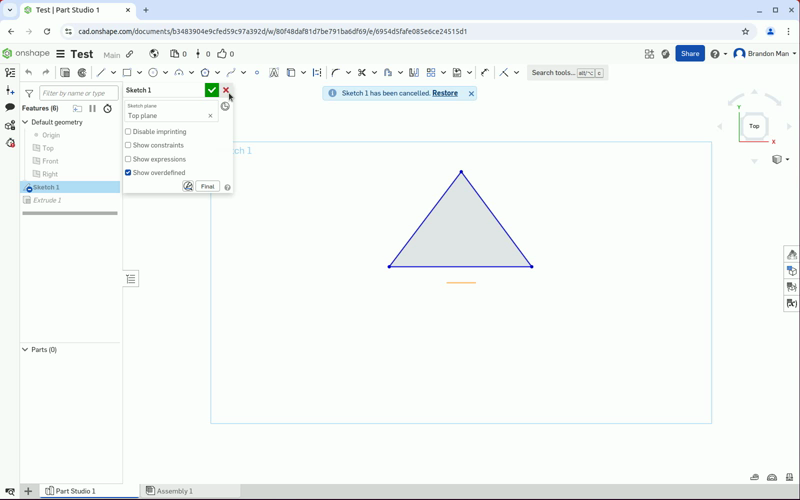
click(229, 92)
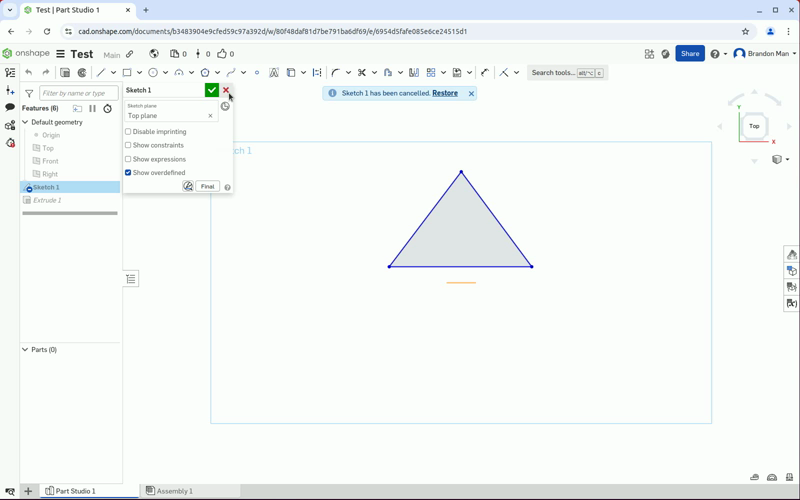
key(shift+s)
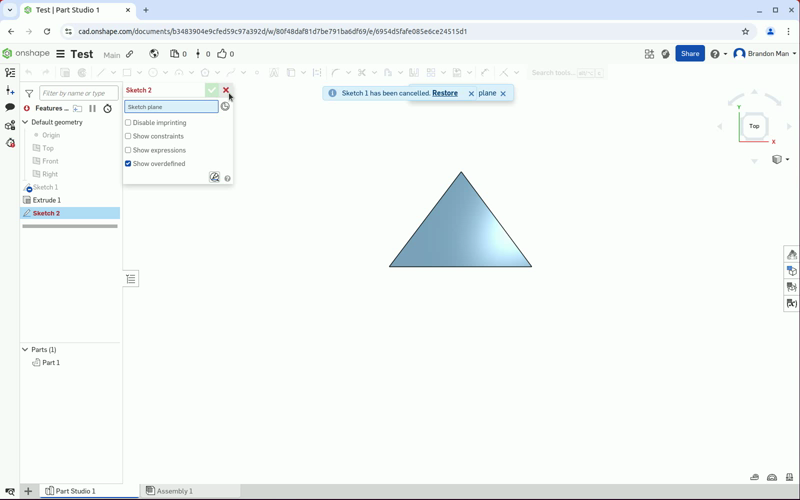
mouse_move(73, 150)
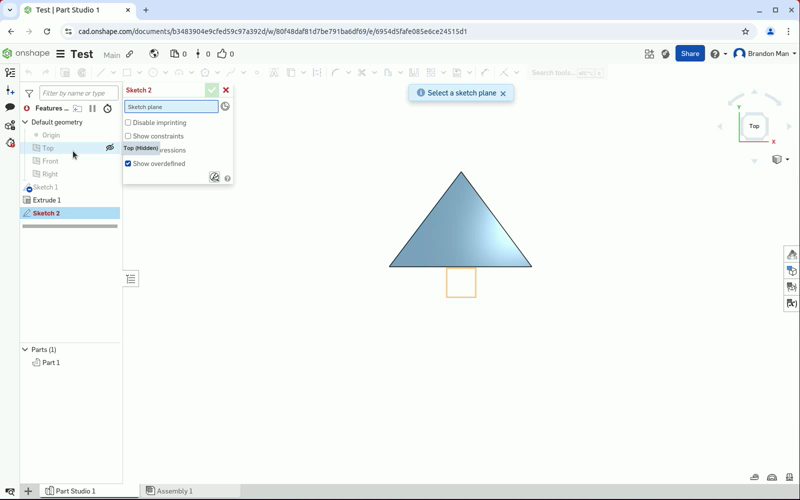
click(73, 150)
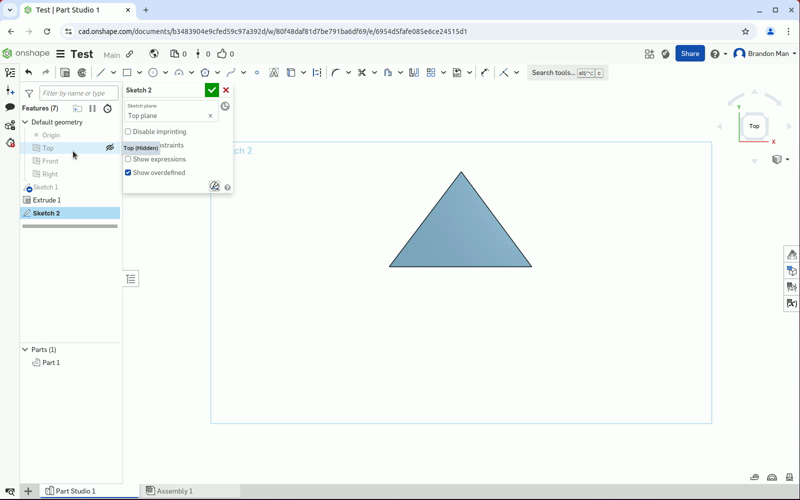
mouse_move(73, 352)
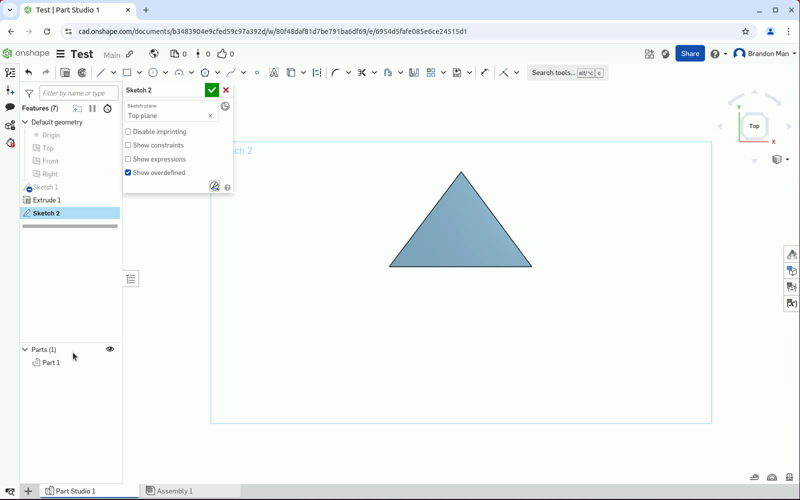
key(y)
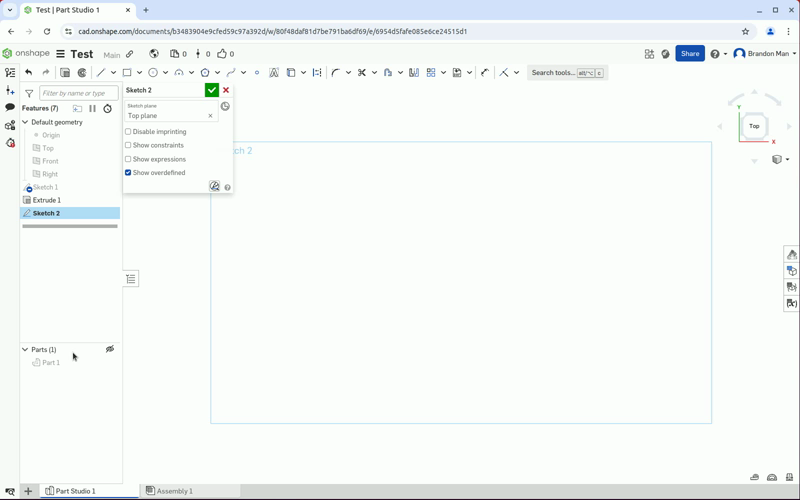
key(l)
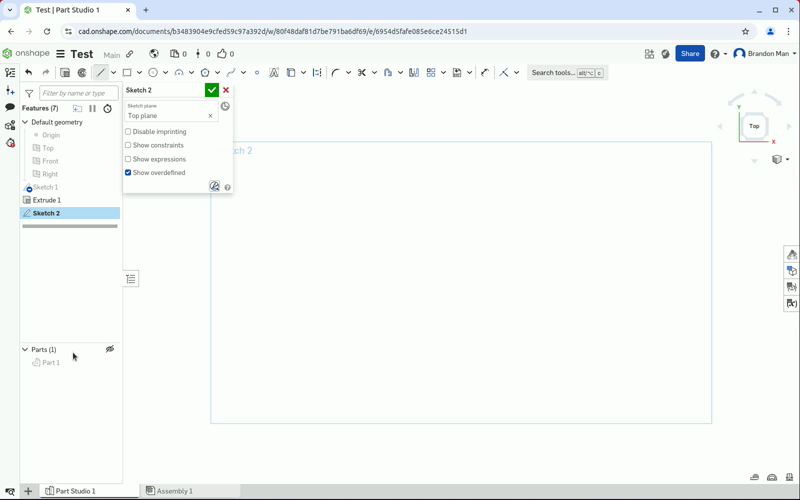
key_down(shift)
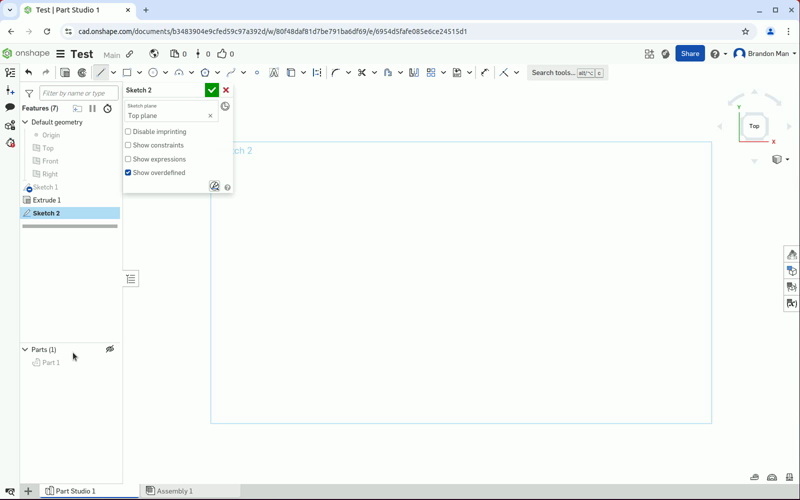
mouse_move(389, 326)
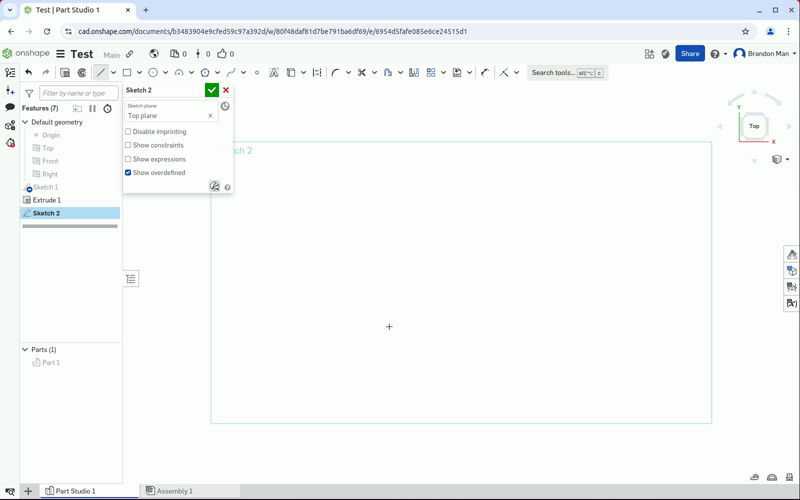
click(389, 326)
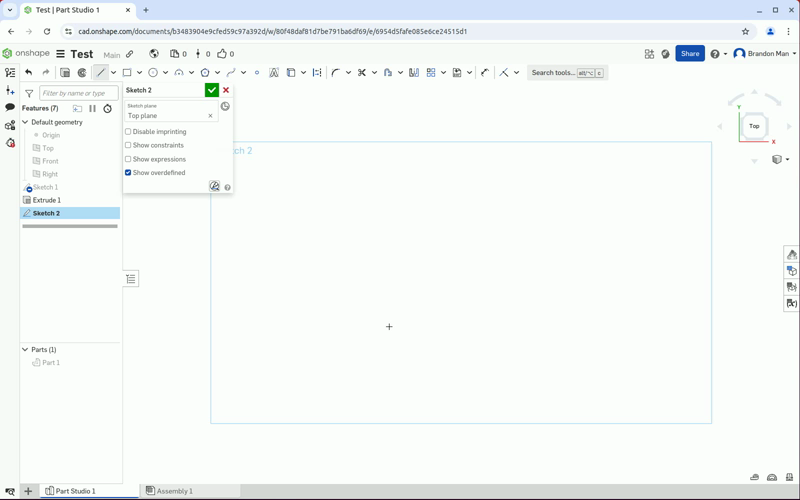
key_up(shift)
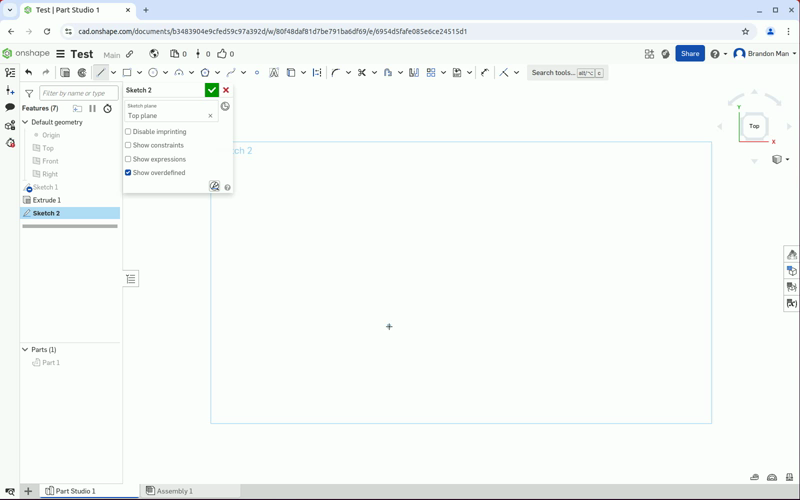
key_down(shift)
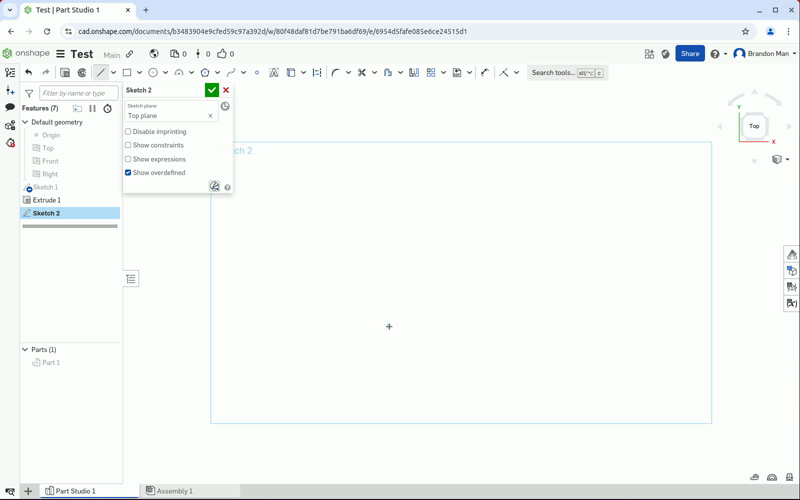
mouse_move(531, 326)
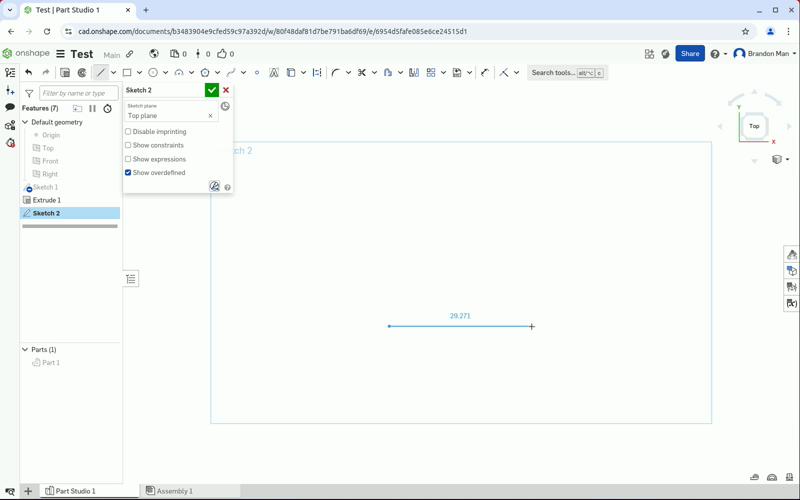
click(531, 326)
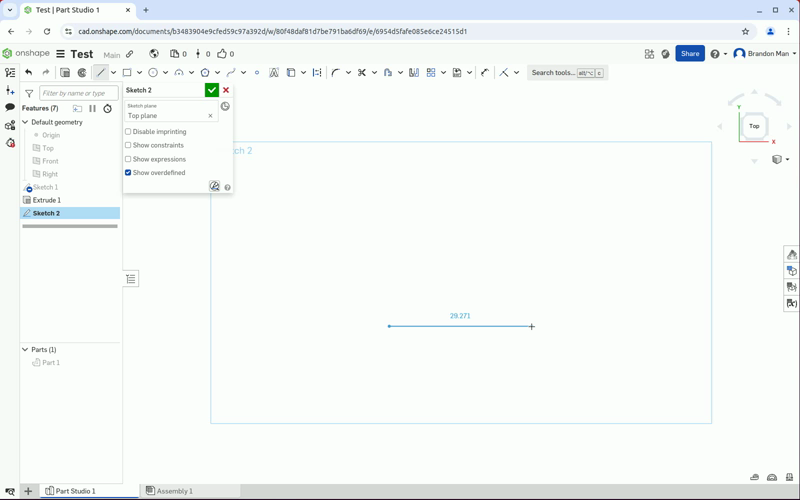
key_up(shift)
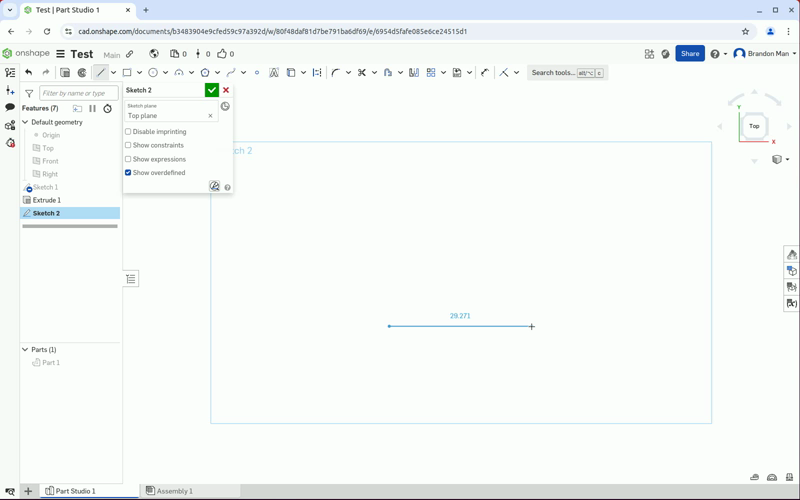
key_down(shift)
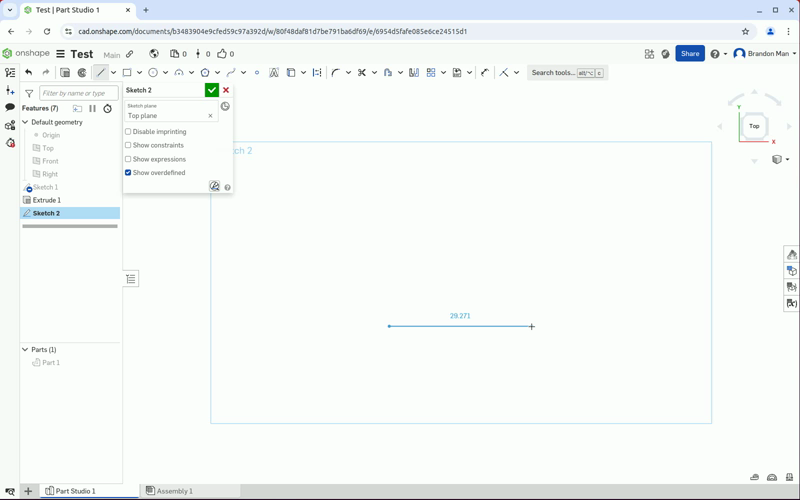
mouse_move(531, 266)
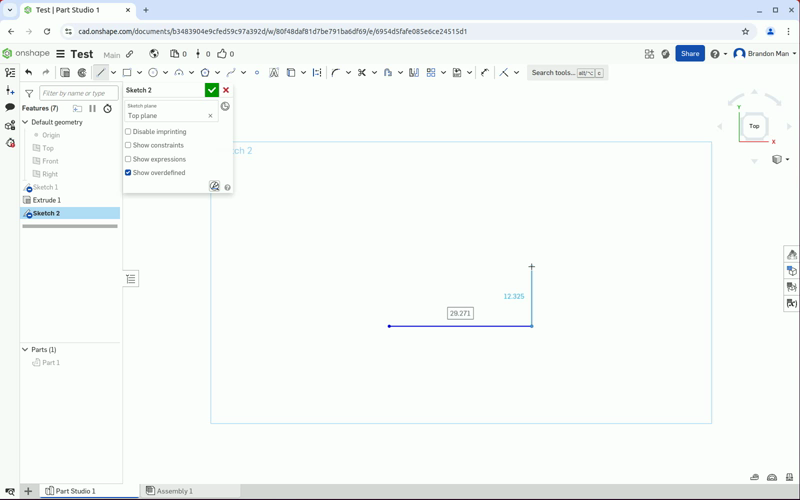
click(531, 266)
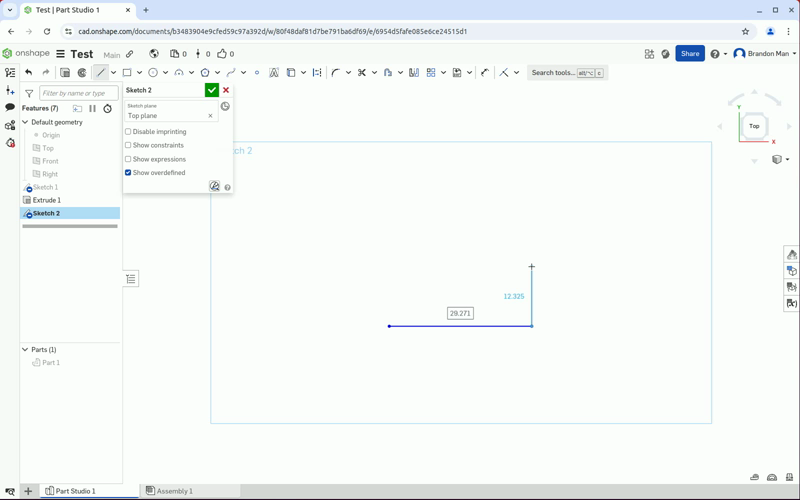
key_up(shift)
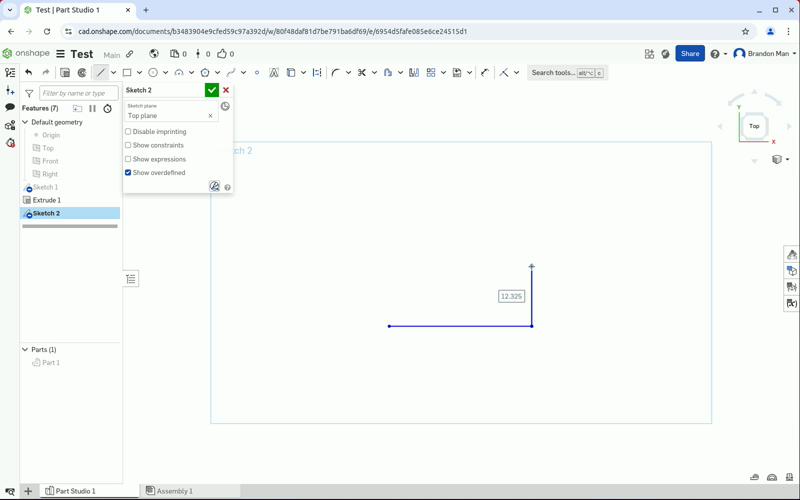
key_down(shift)
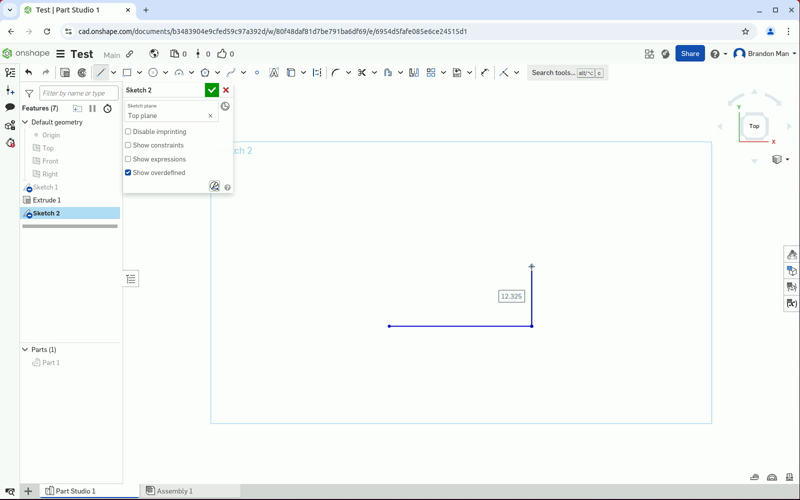
mouse_move(389, 266)
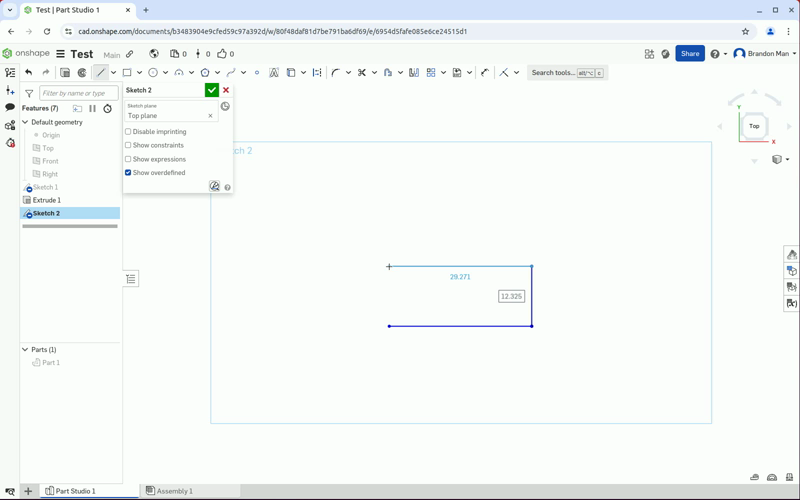
click(389, 266)
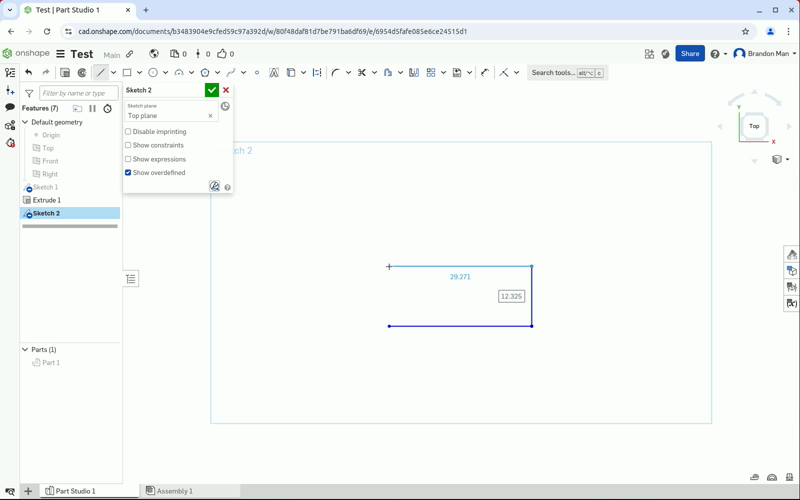
key_up(shift)
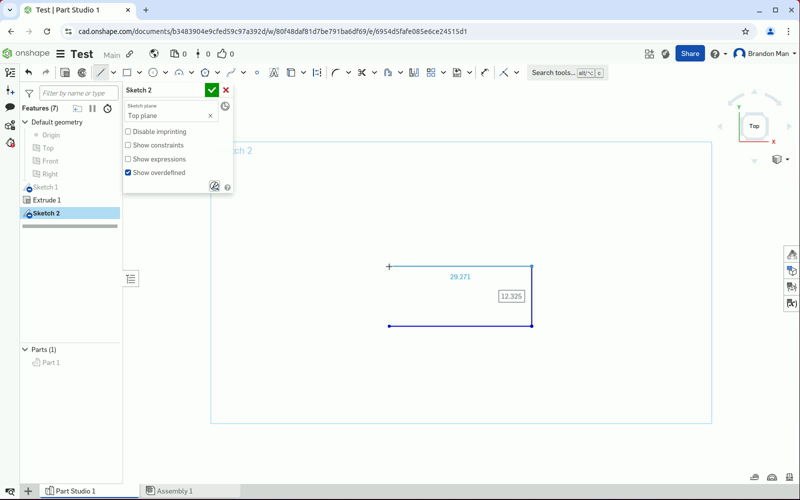
key_down(shift)
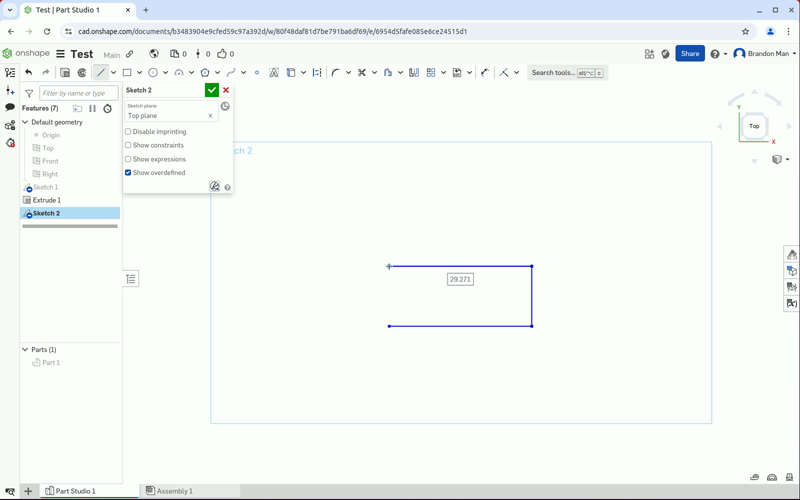
mouse_move(389, 326)
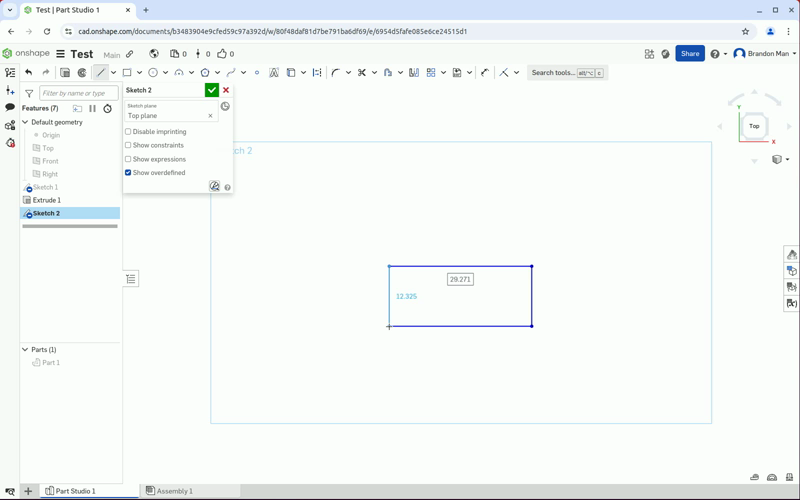
key_up(shift)
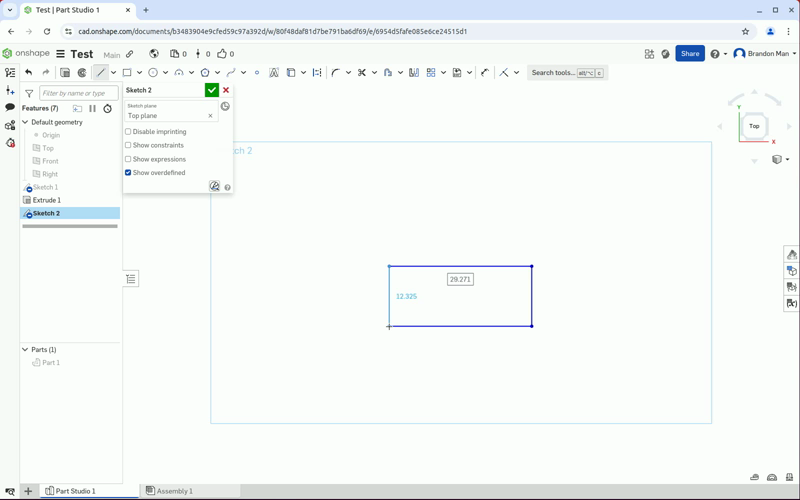
click(389, 326)
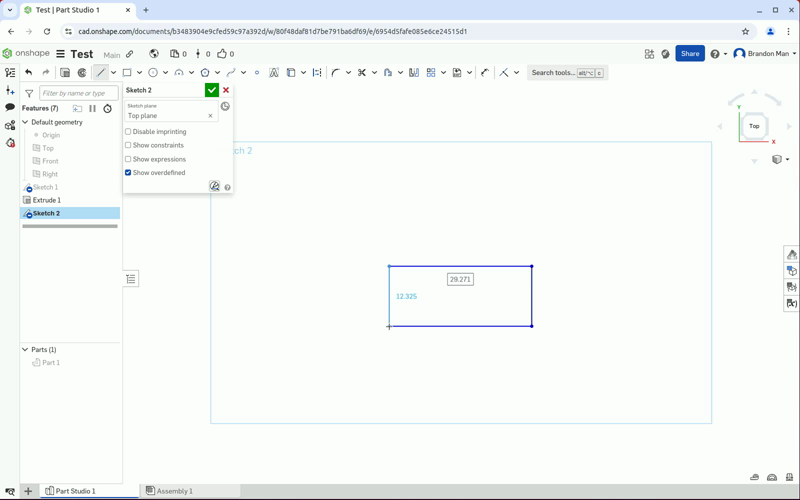
key(esc)
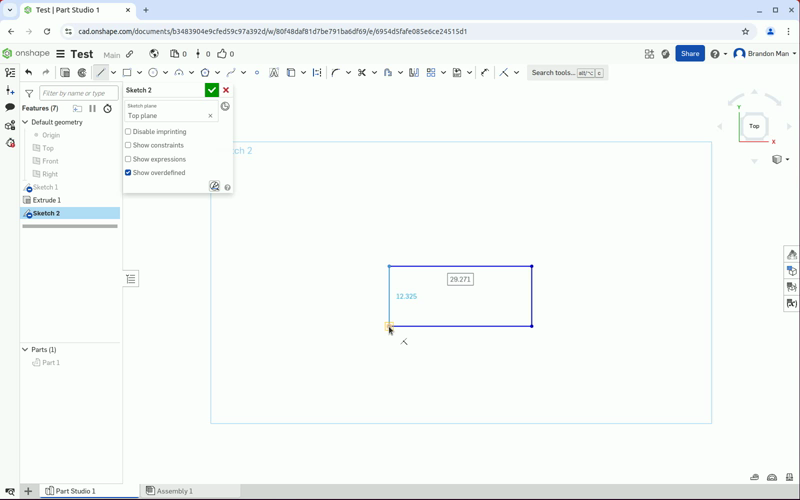
mouse_move(469, 272)
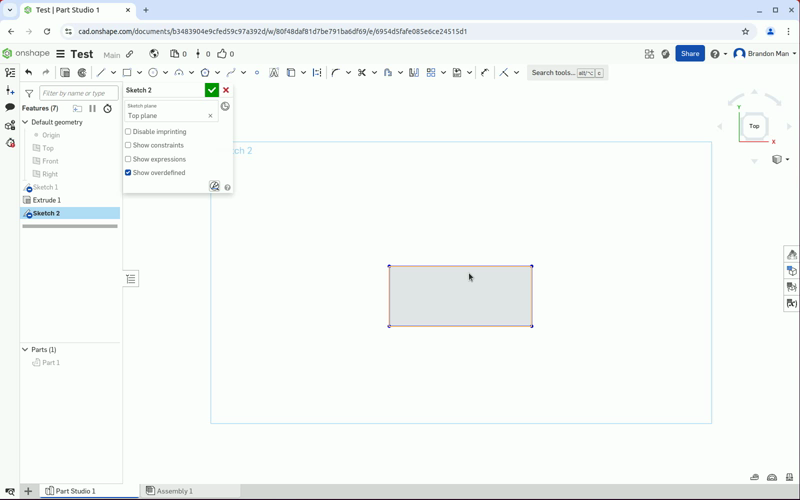
click(469, 272)
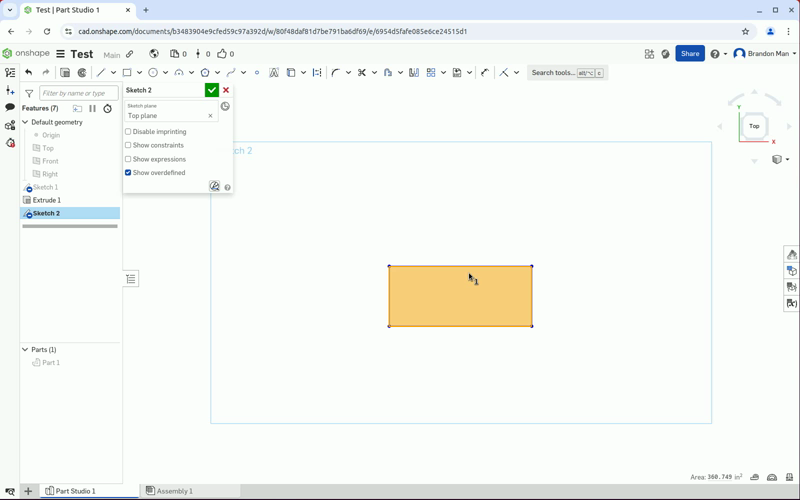
mouse_move(73, 352)
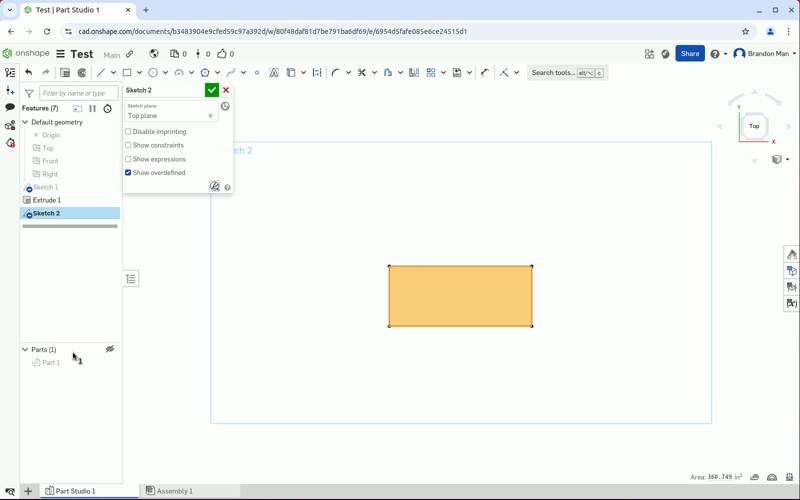
key(shift+y)
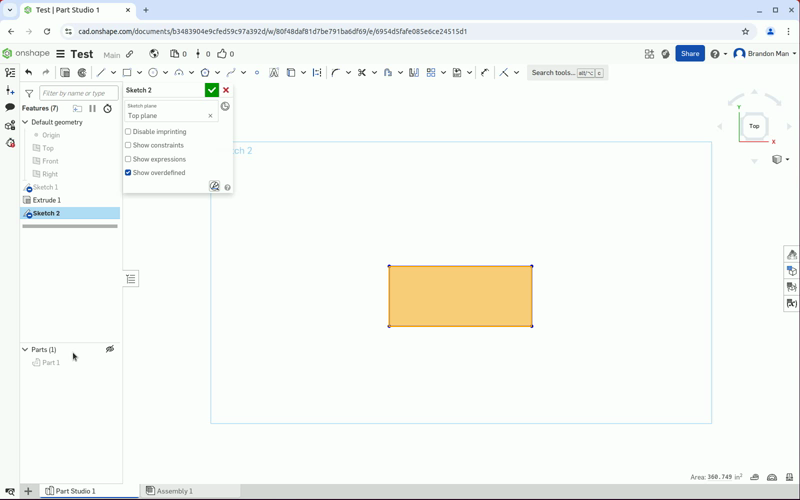
key(shift+e)
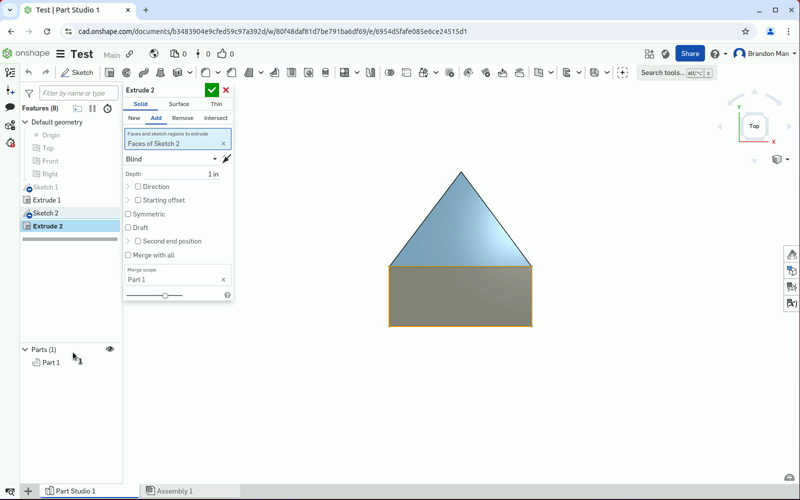
mouse_move(143, 106)
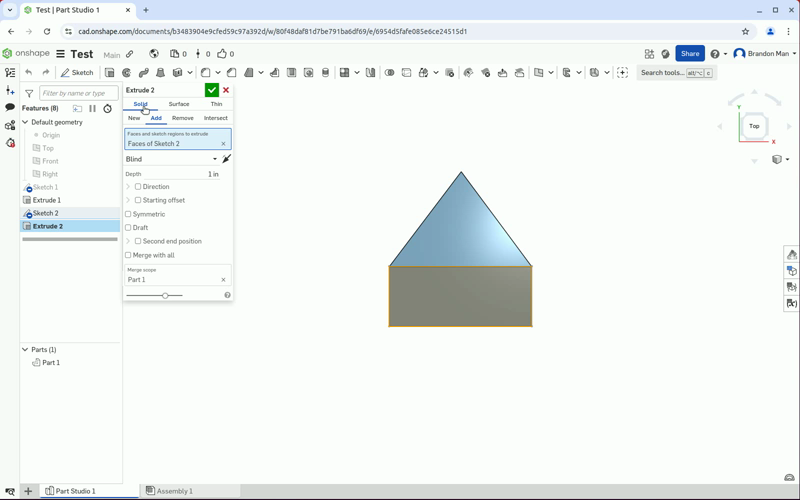
click(143, 106)
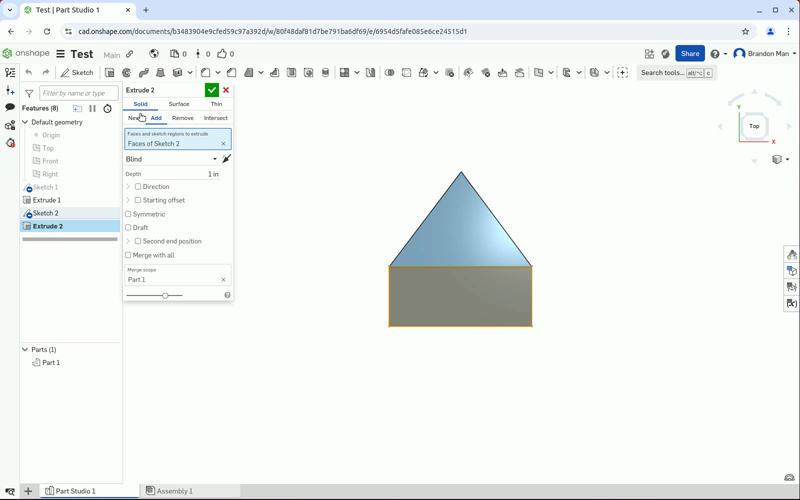
mouse_move(137, 120)
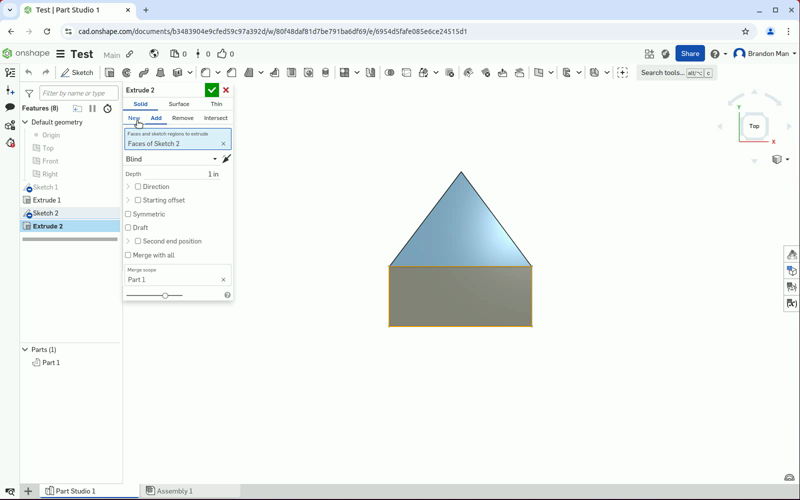
click(137, 120)
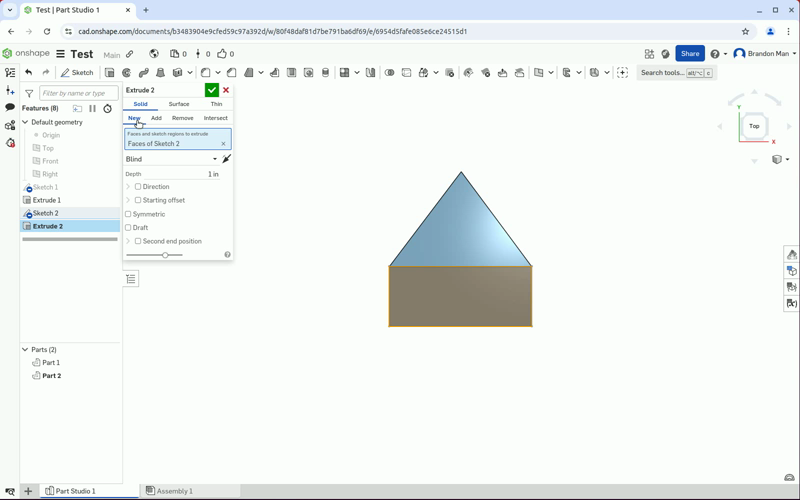
key(tab, 4)
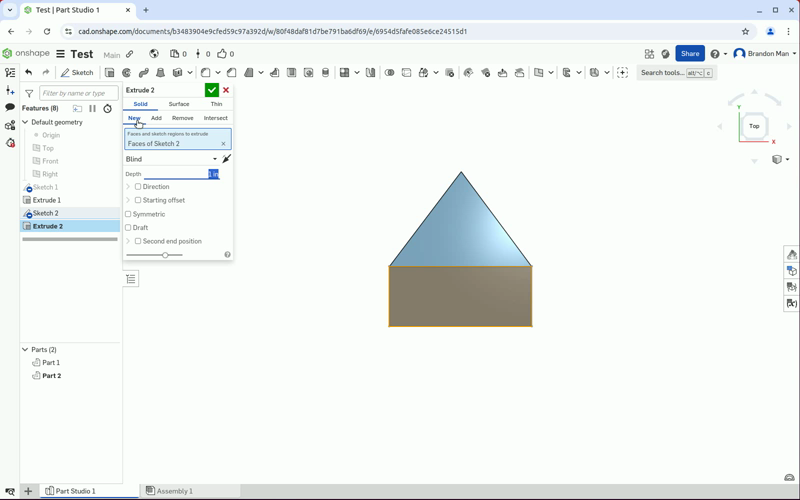
text(12.517)
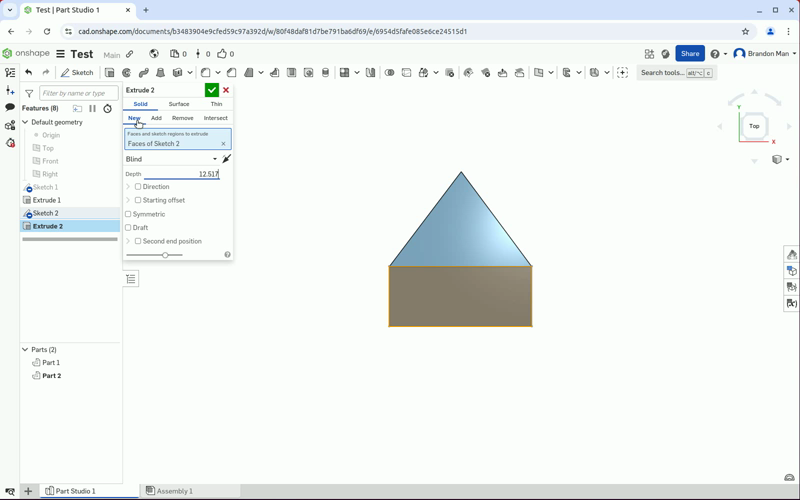
key(enter)
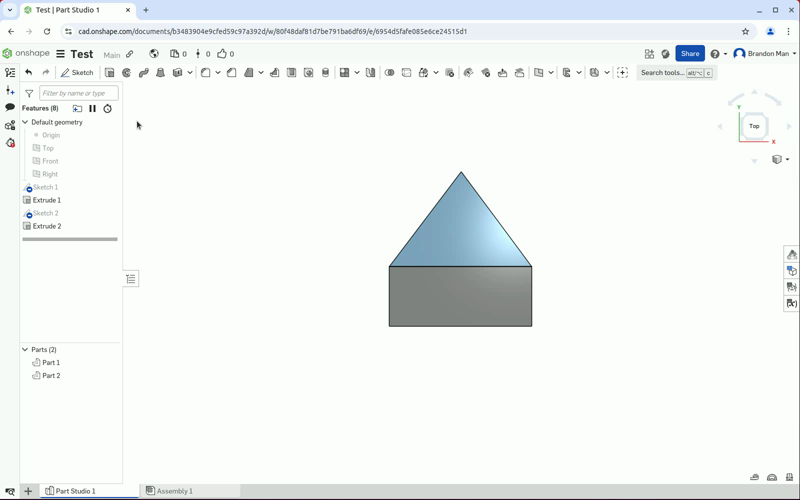
key(shift+h)
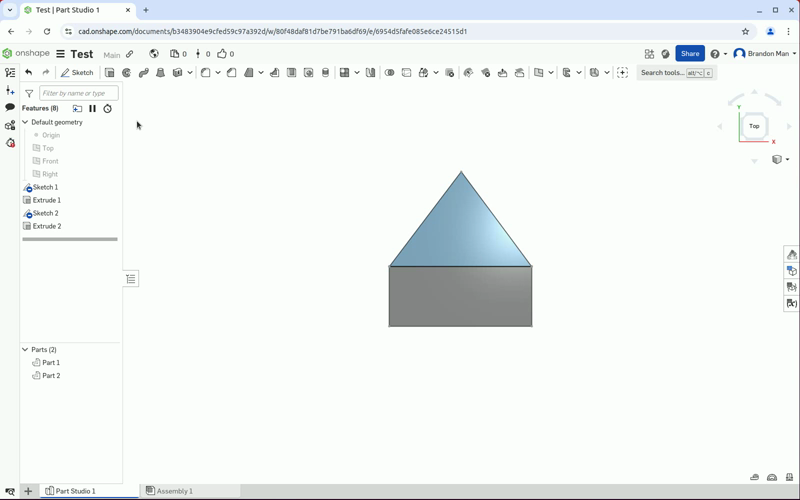
key(shift+h)
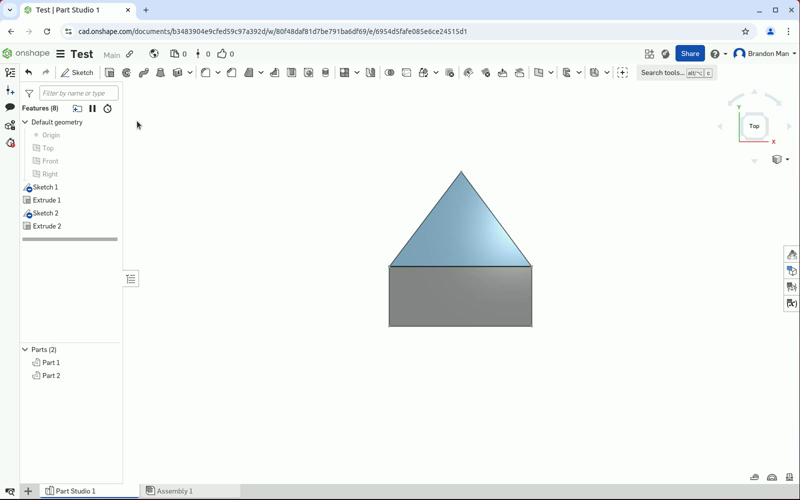
key(shift+7)
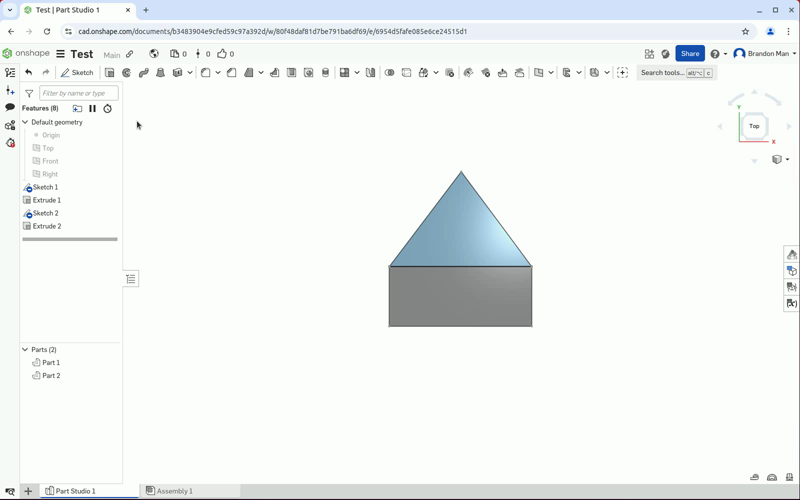
key(up, 3)
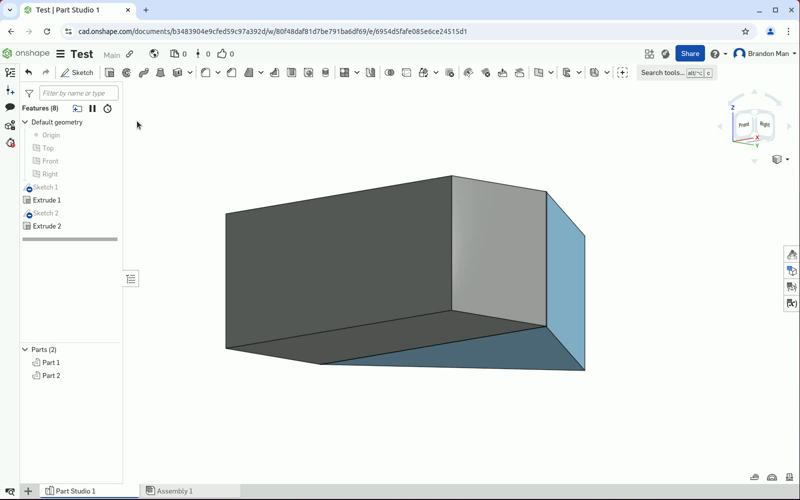
key(left, 3)
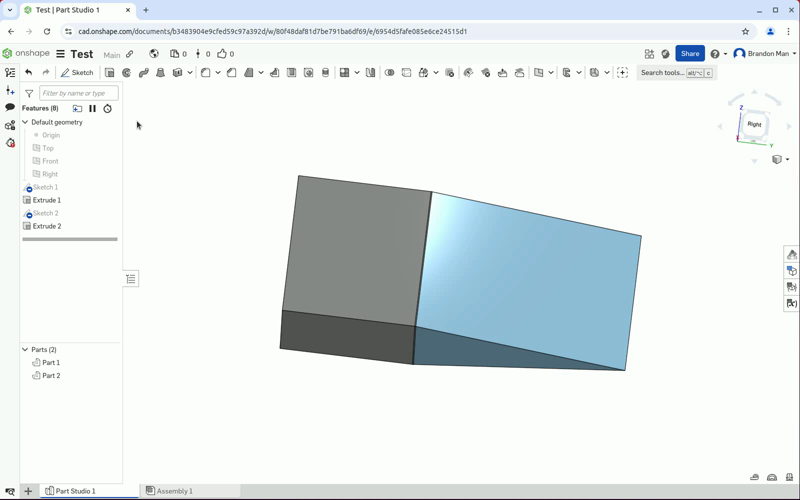
key(right, 3)
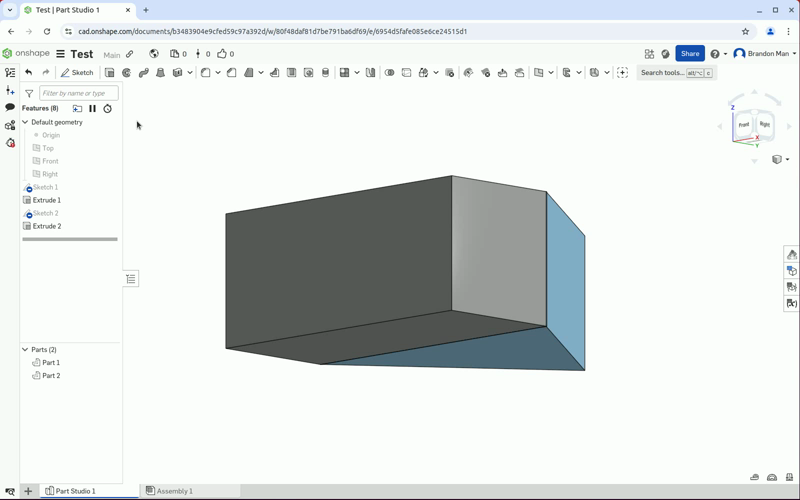
key(down, 3)
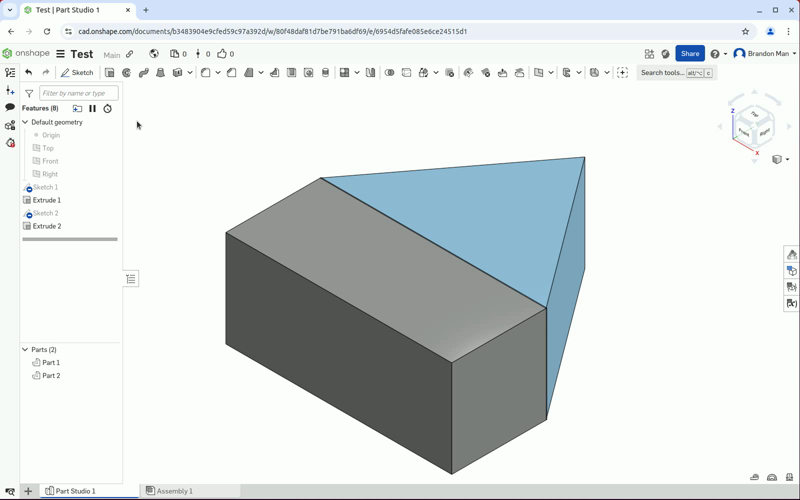
mouse_move(73, 189)
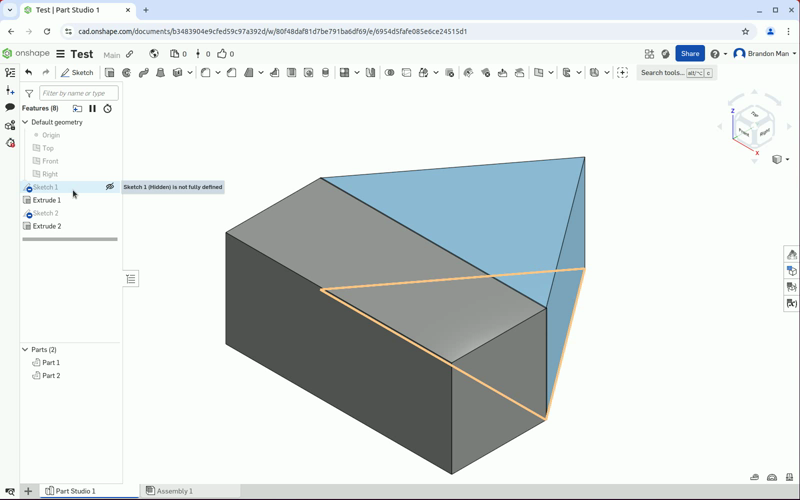
click(73, 189)